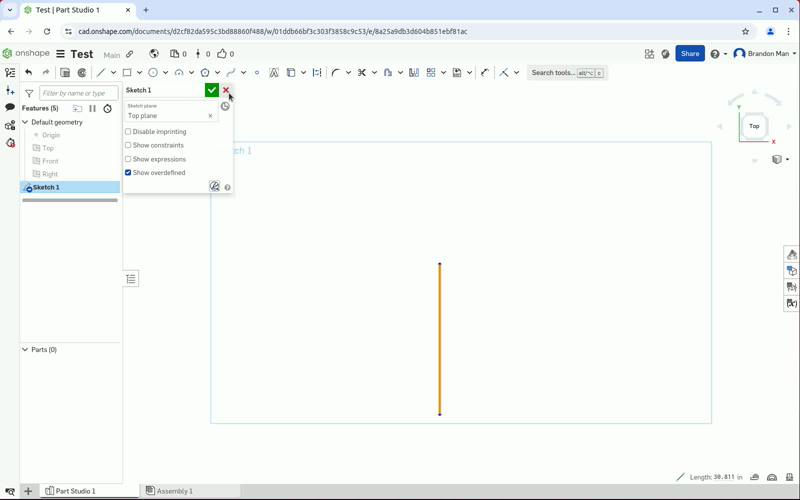
key(shift+h)
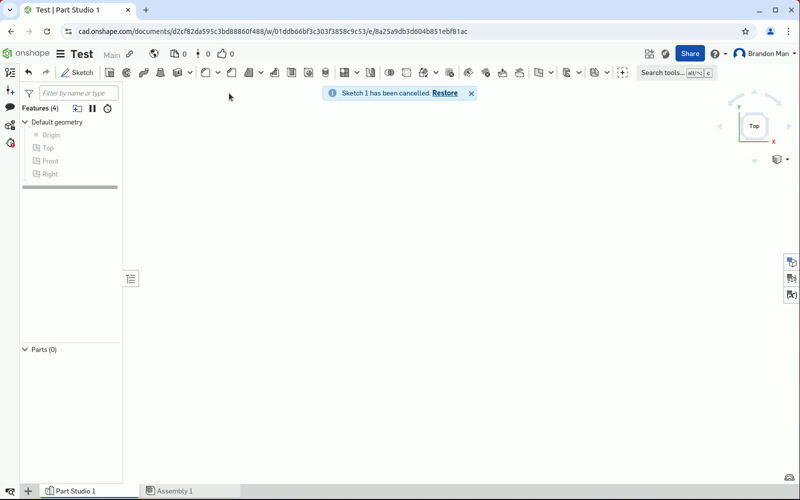
mouse_move(73, 352)
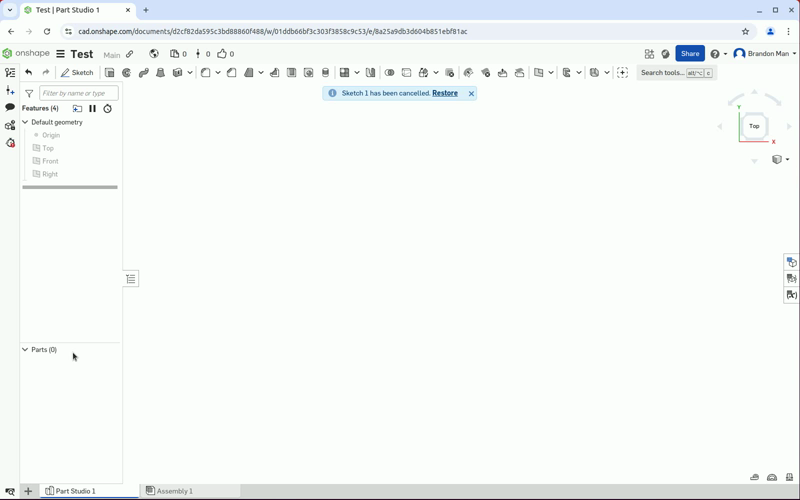
key(y)
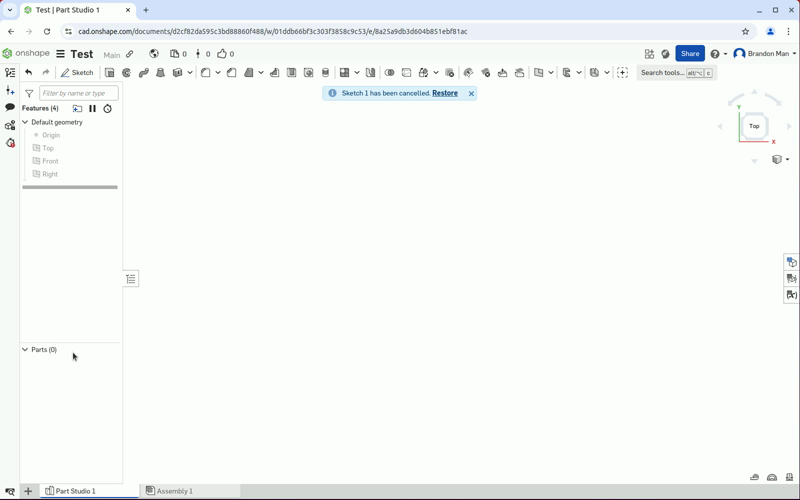
key(shift+p)
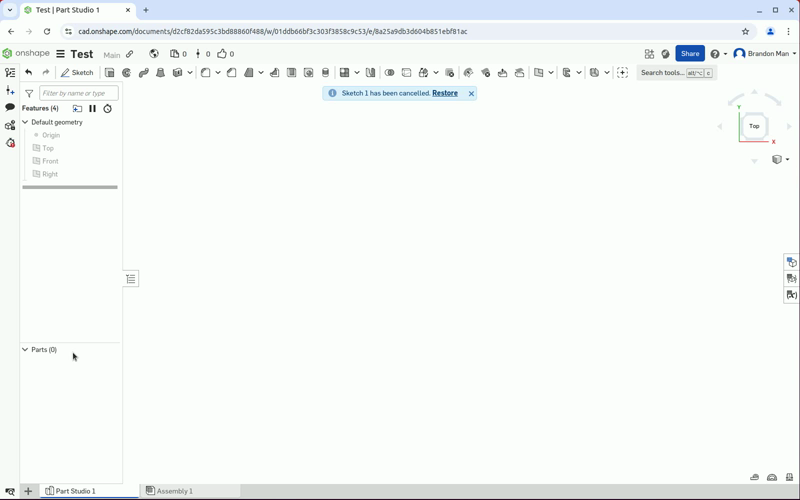
key(space)
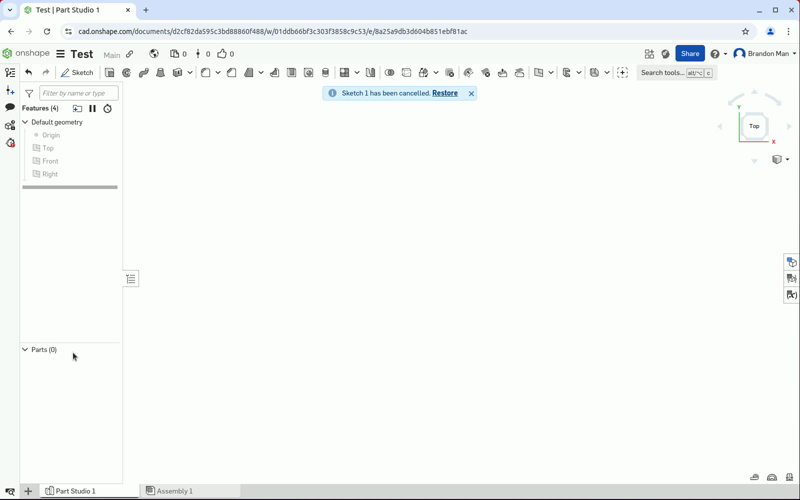
key_down(shift)
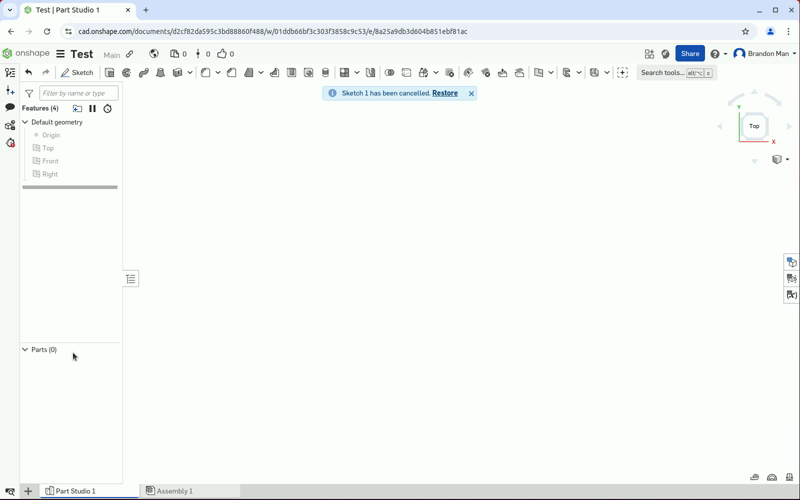
key(up)
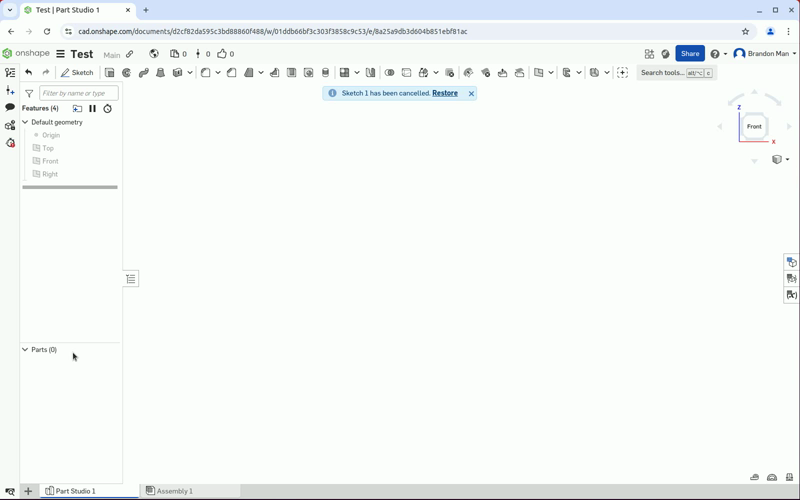
key_up(shift)
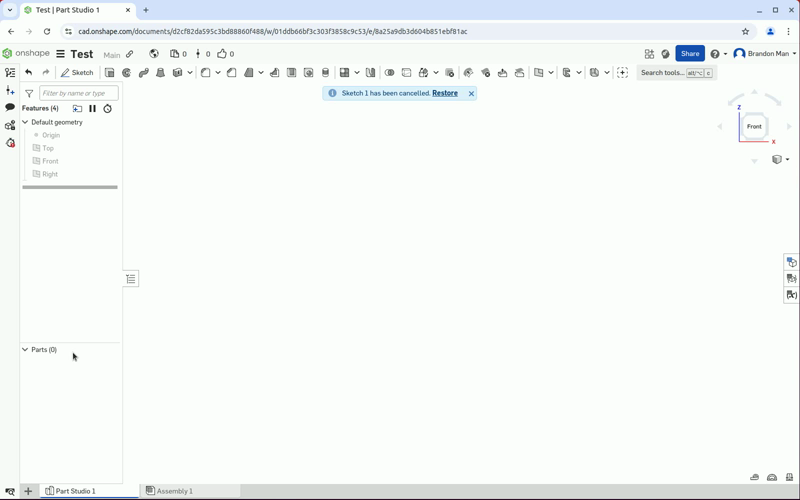
mouse_move(73, 352)
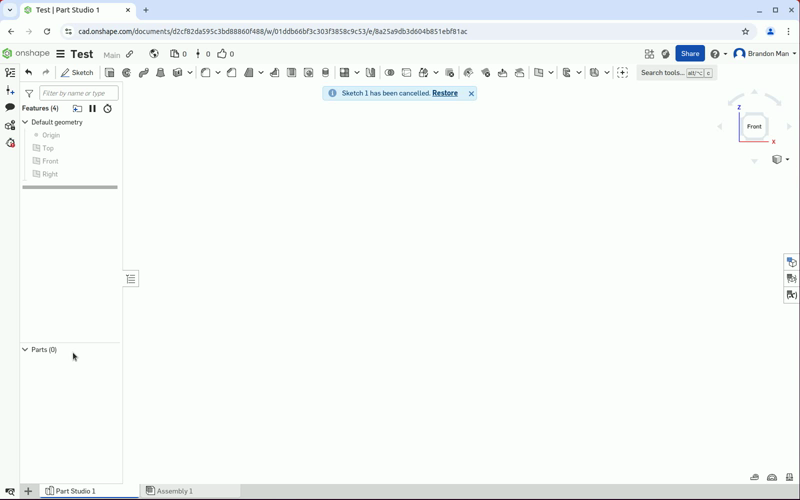
key(shift+y)
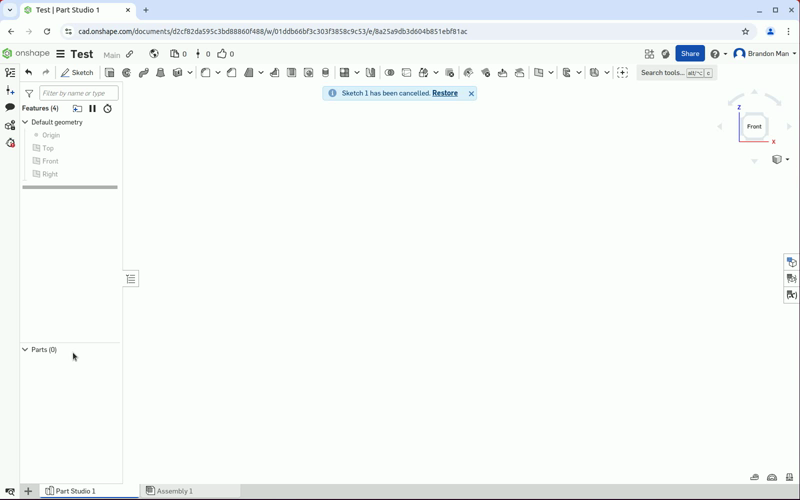
key(shift+s)
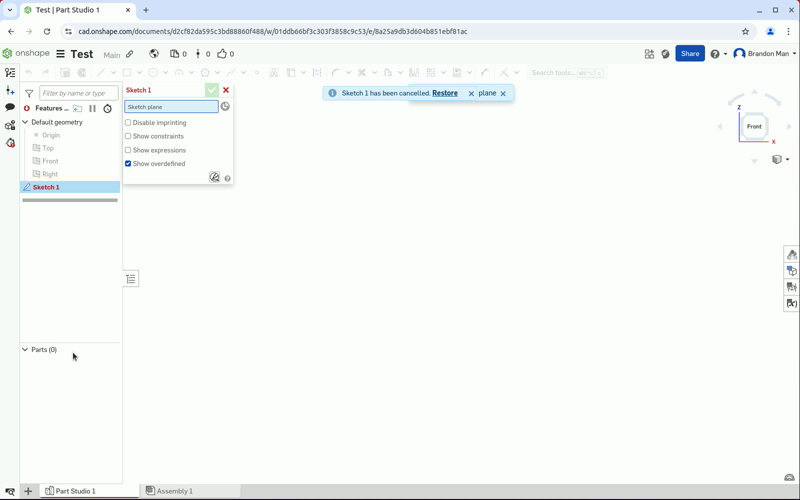
mouse_move(73, 163)
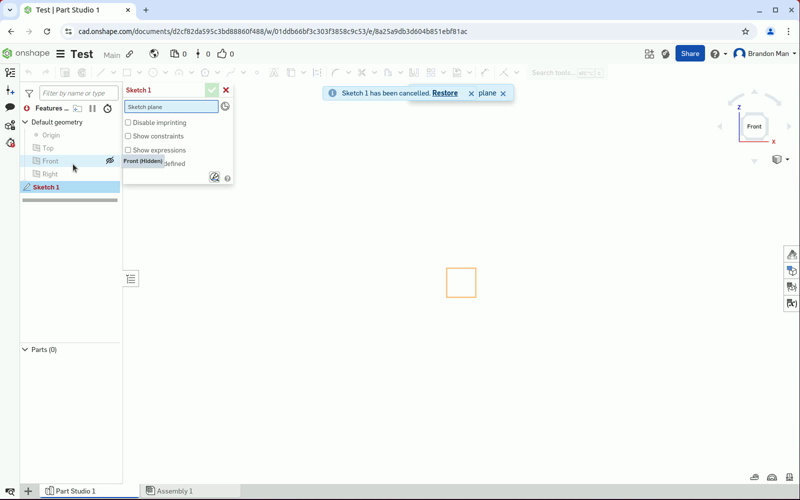
click(73, 163)
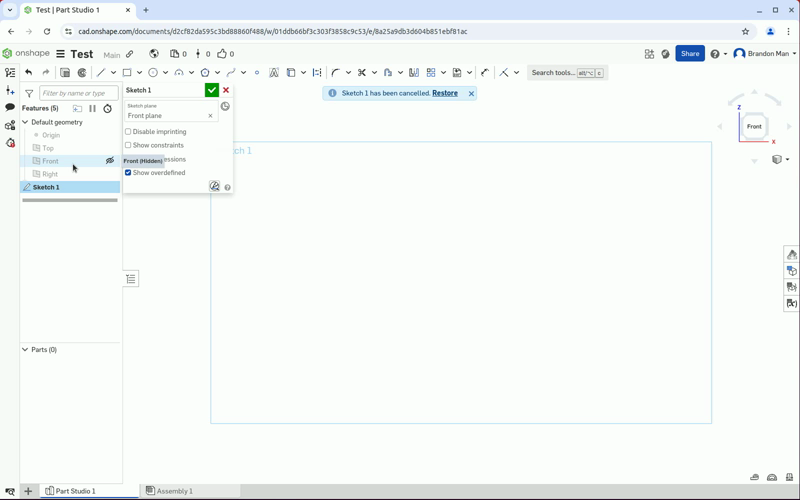
mouse_move(73, 352)
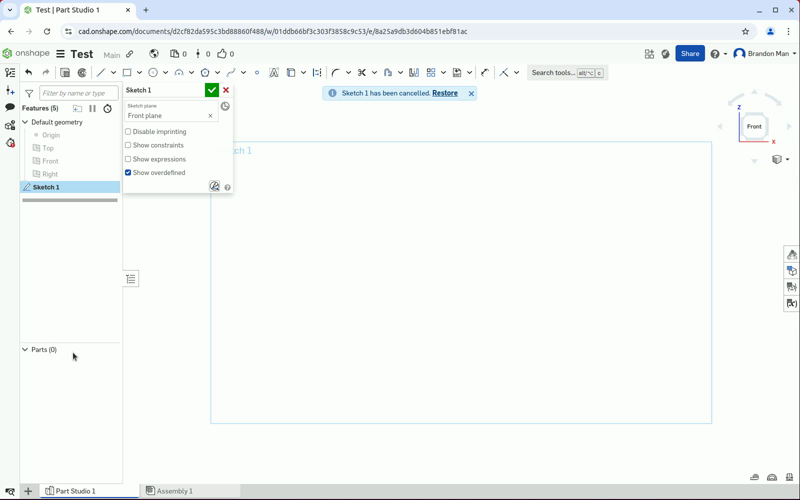
key(y)
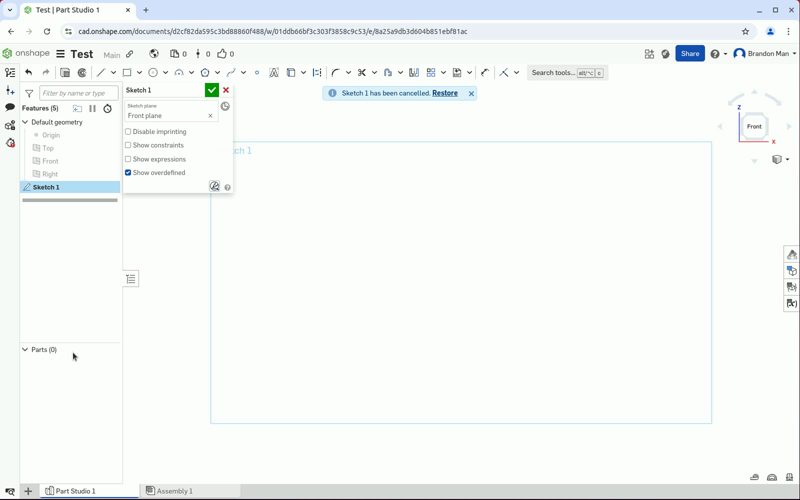
key(l)
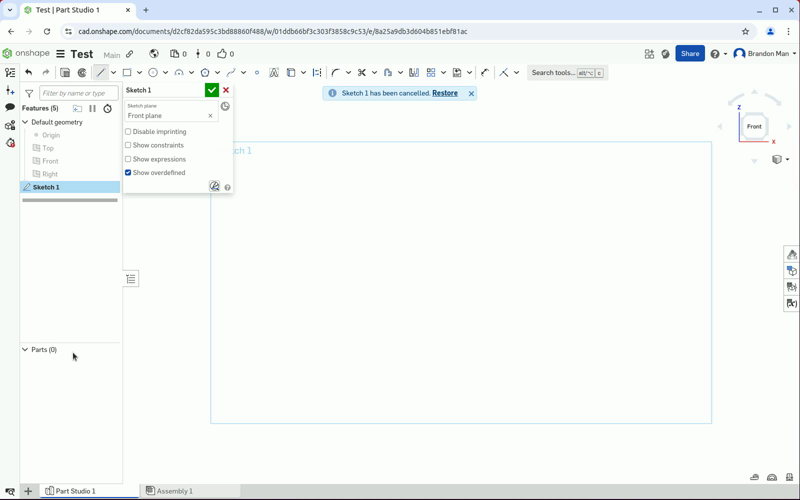
key_down(shift)
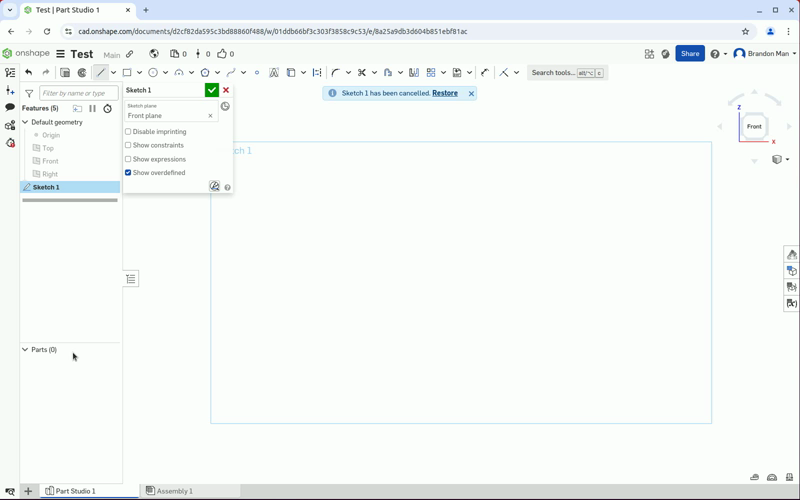
mouse_move(348, 282)
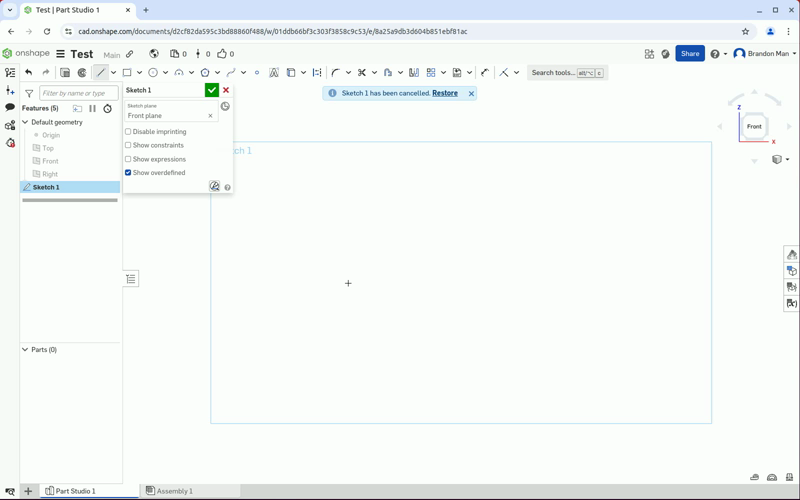
click(348, 282)
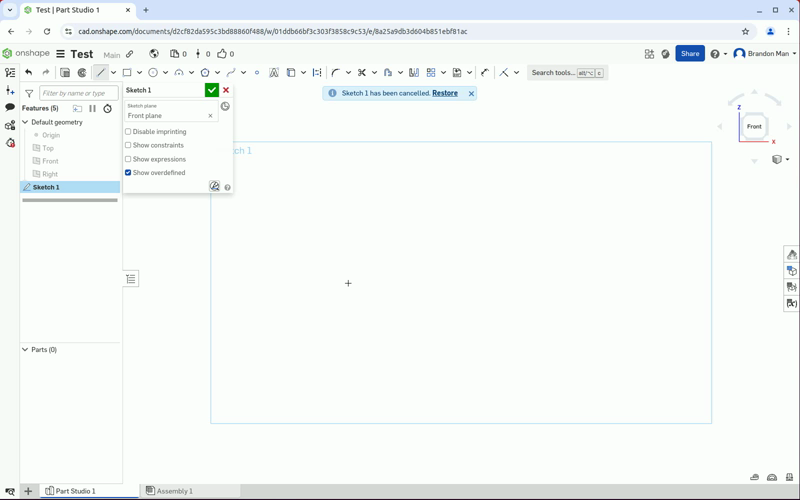
key_up(shift)
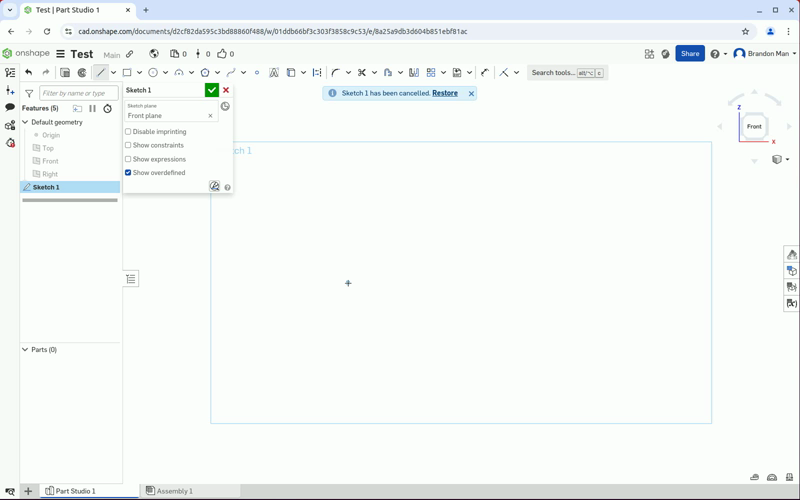
key_down(shift)
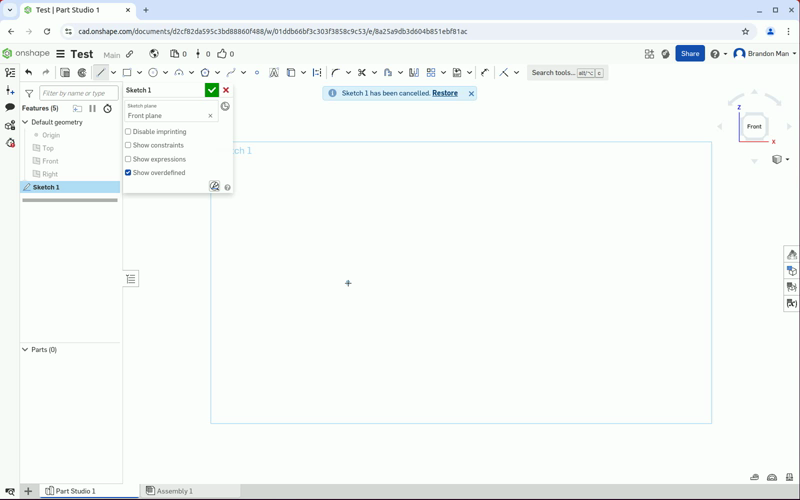
mouse_move(460, 282)
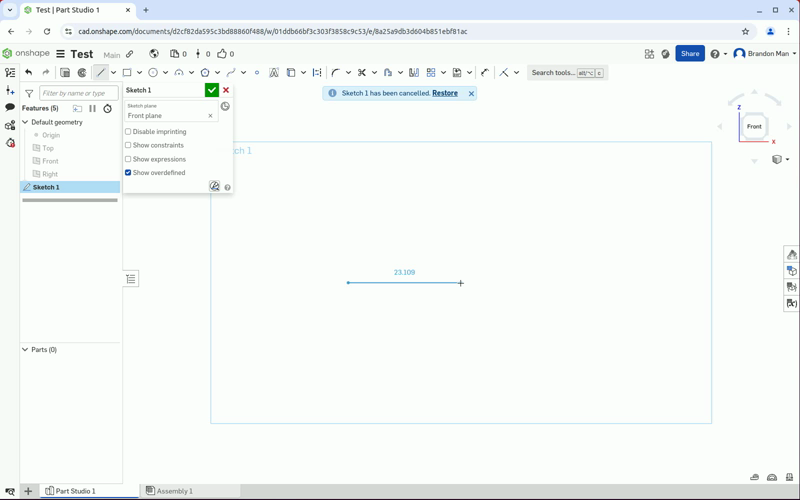
click(460, 282)
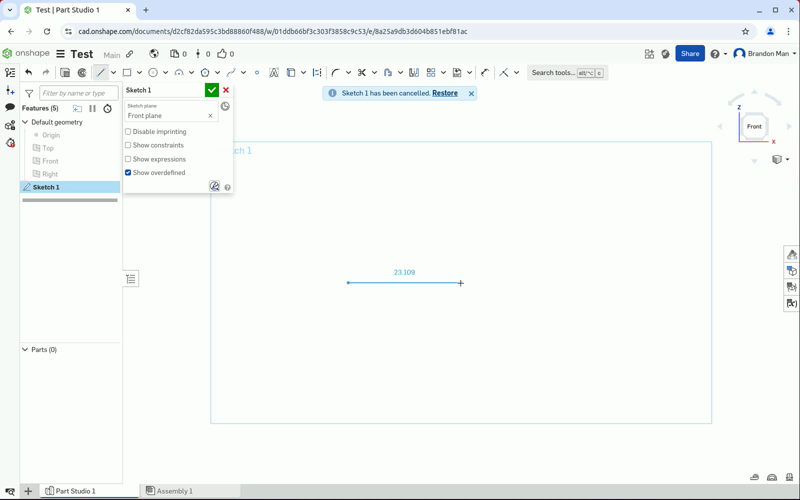
key_up(shift)
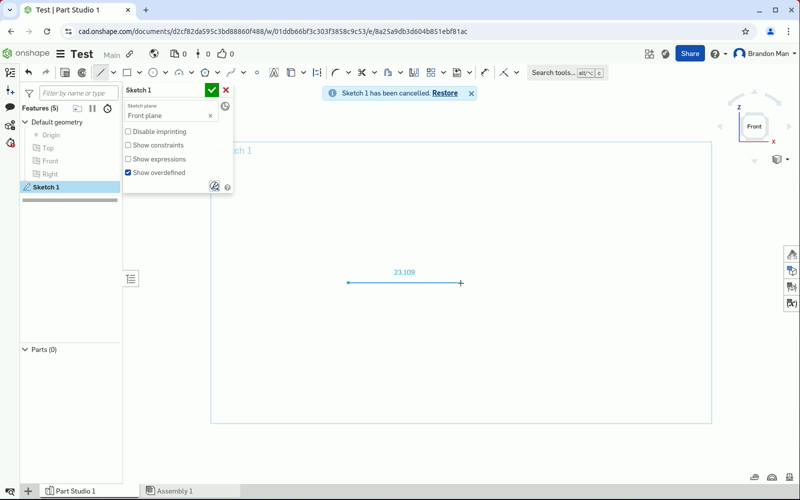
key_down(shift)
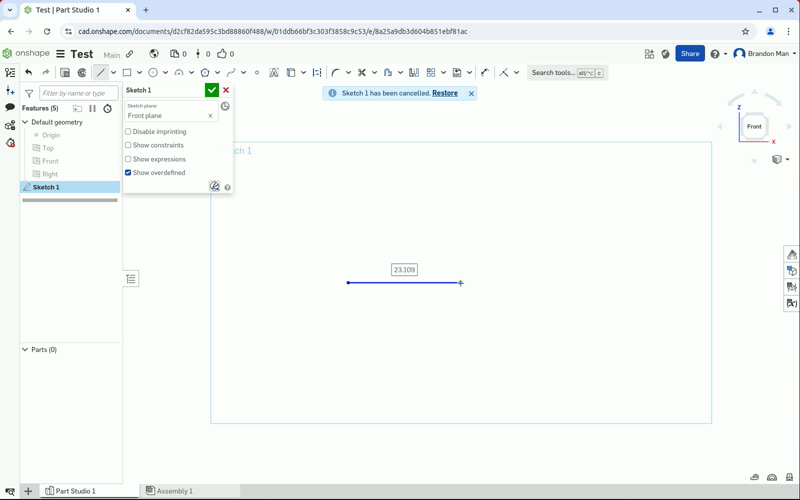
mouse_move(490, 282)
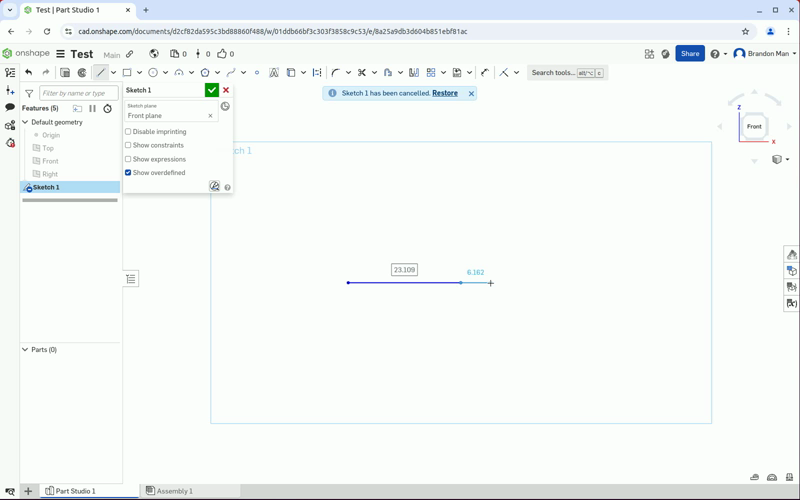
mouse_move(460, 245)
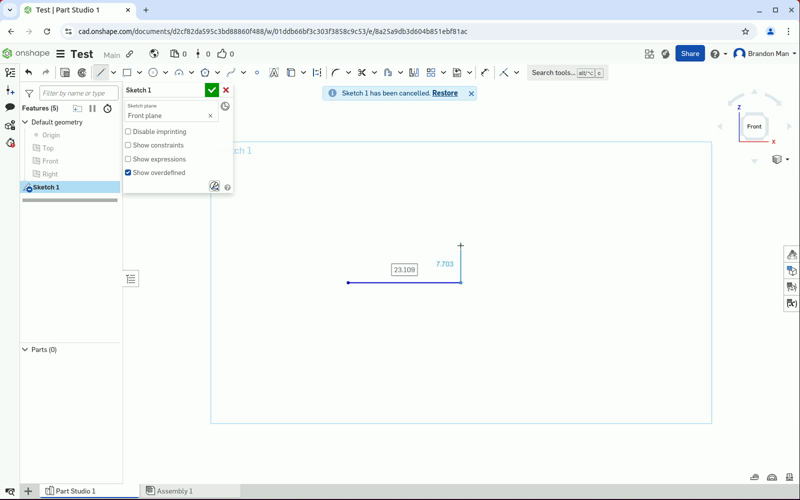
click(460, 245)
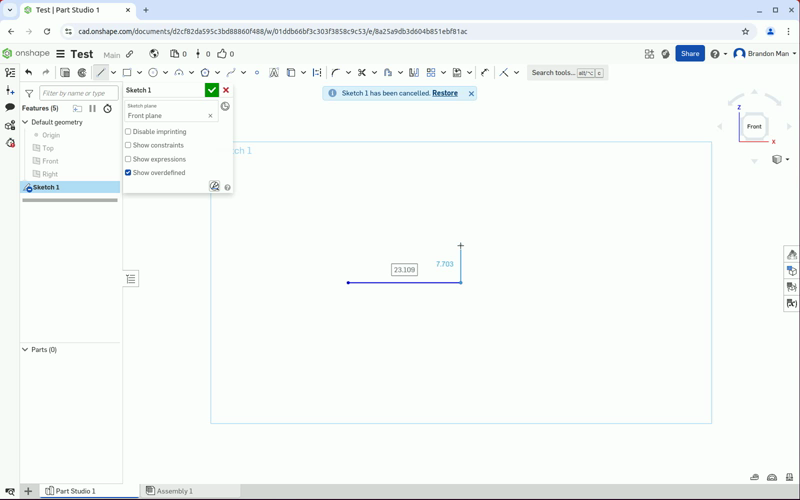
key_up(shift)
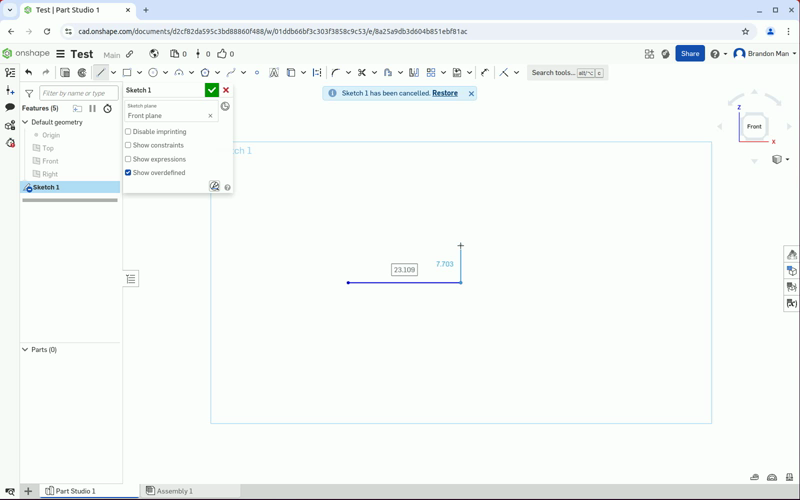
key_down(shift)
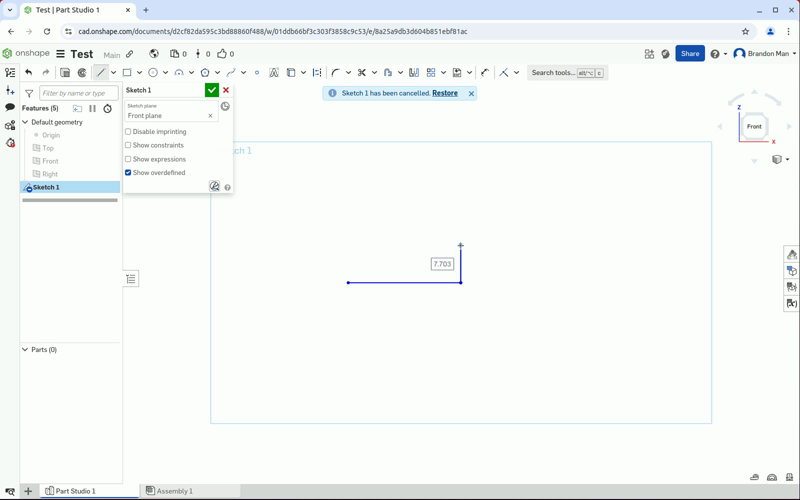
mouse_move(490, 245)
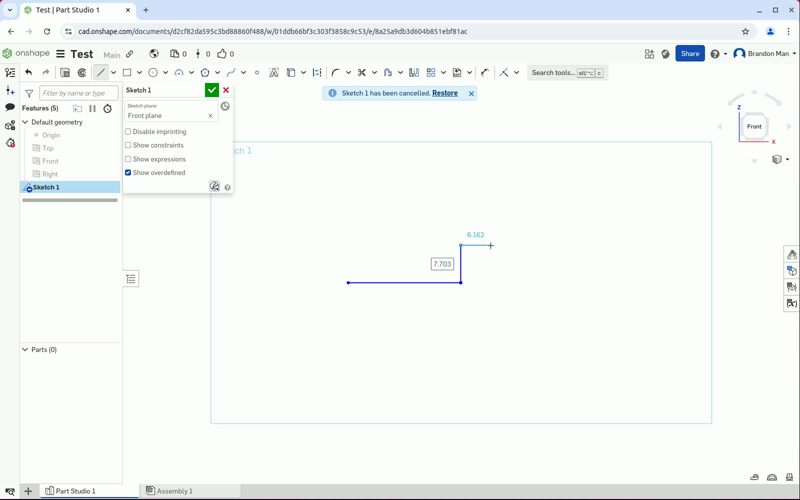
mouse_move(410, 245)
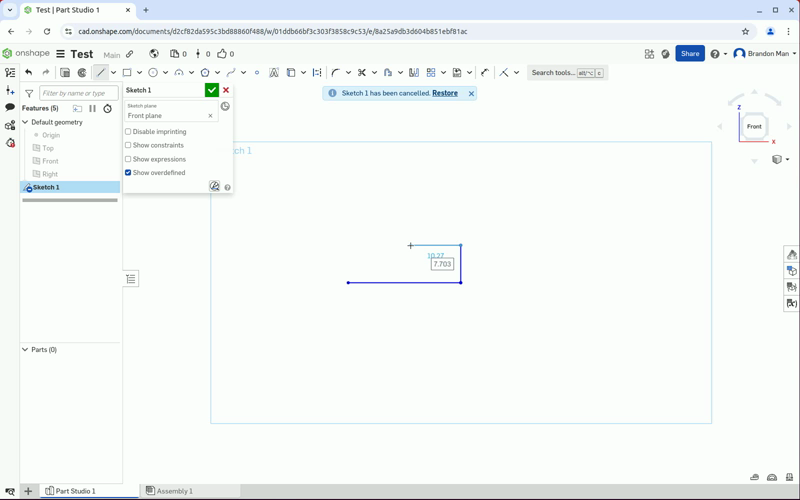
click(410, 245)
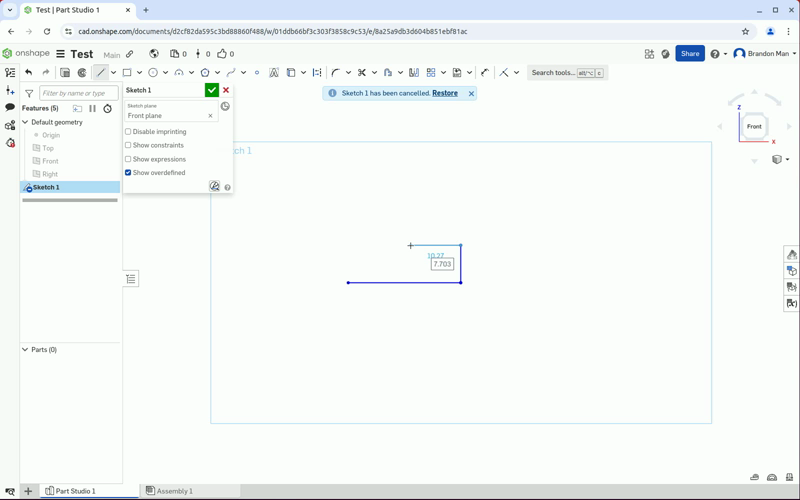
key_up(shift)
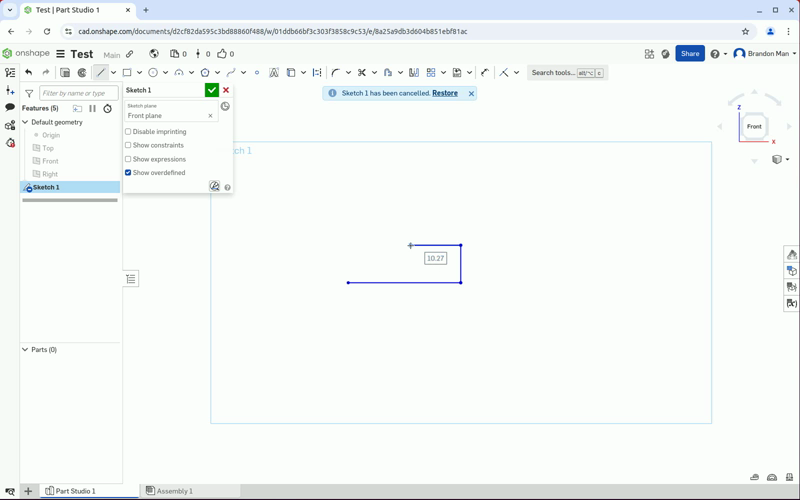
key_down(shift)
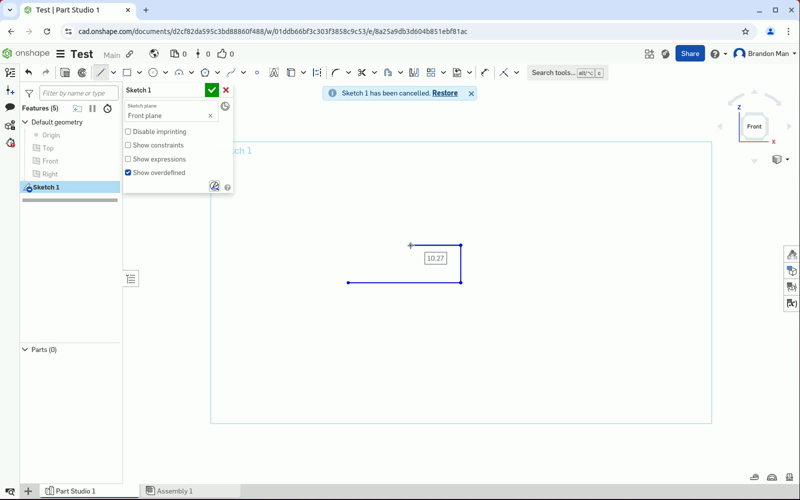
mouse_move(440, 245)
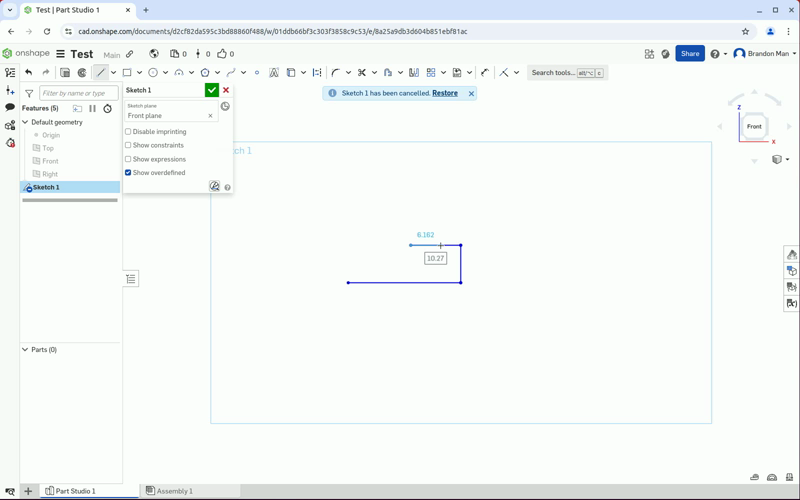
mouse_move(410, 208)
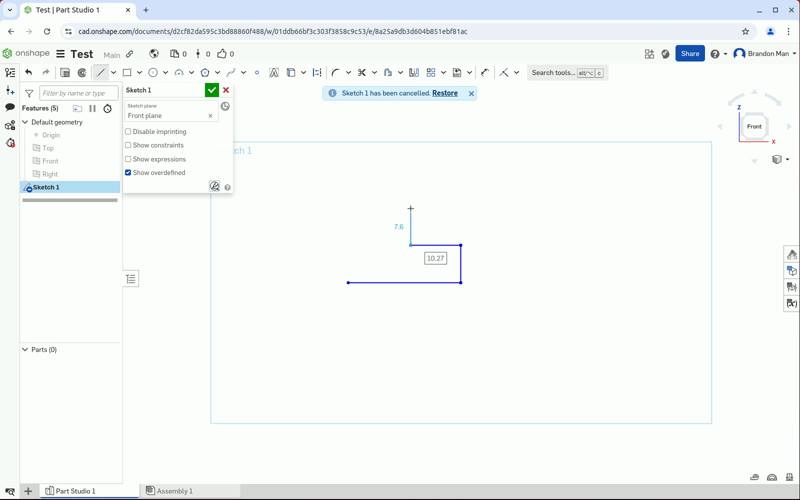
click(410, 208)
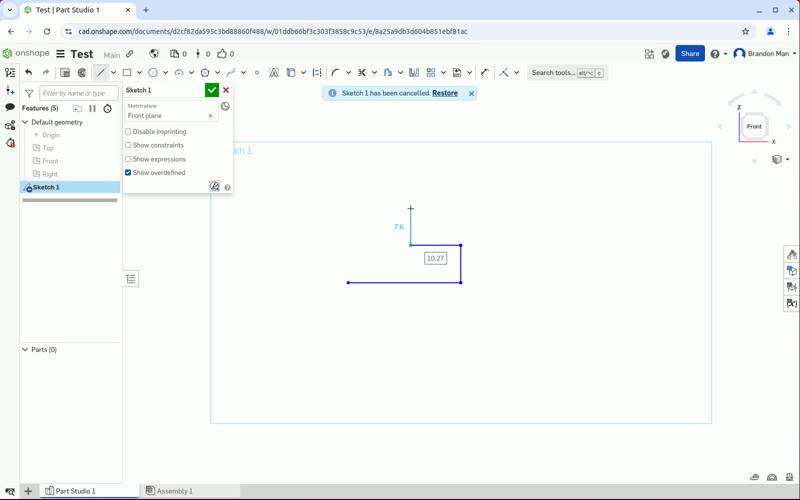
key_up(shift)
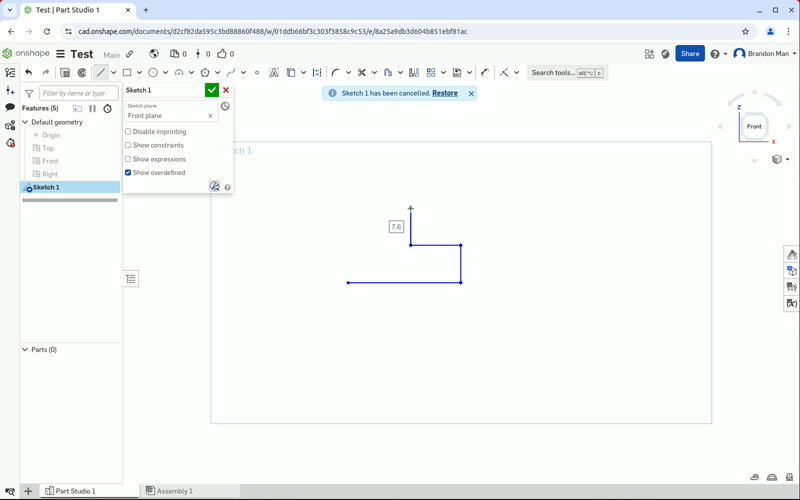
key_down(shift)
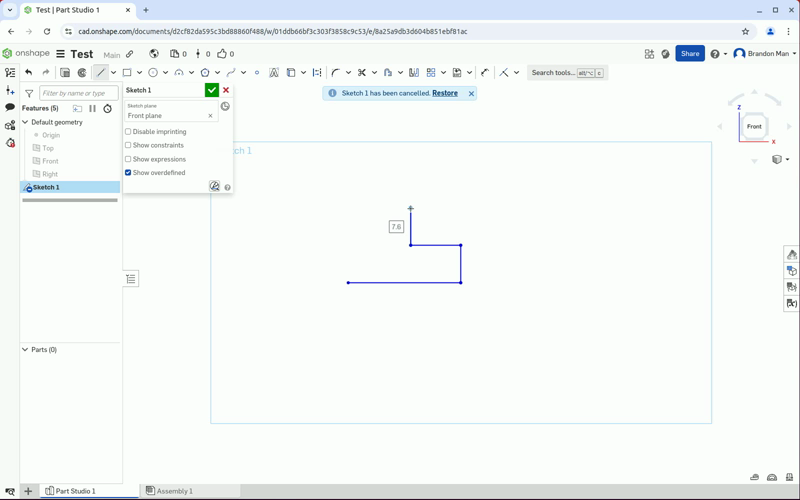
mouse_move(348, 208)
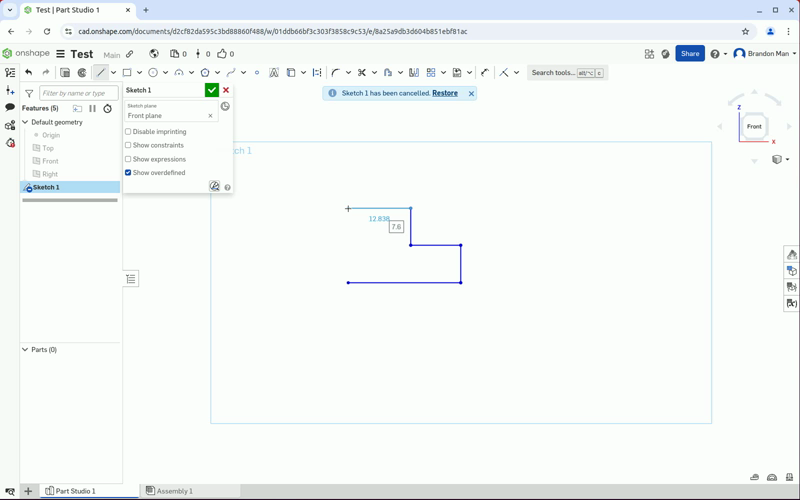
click(348, 208)
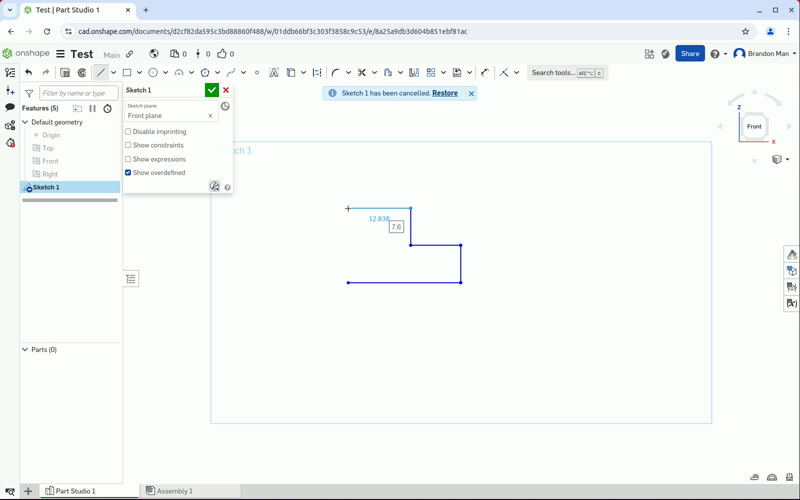
key_up(shift)
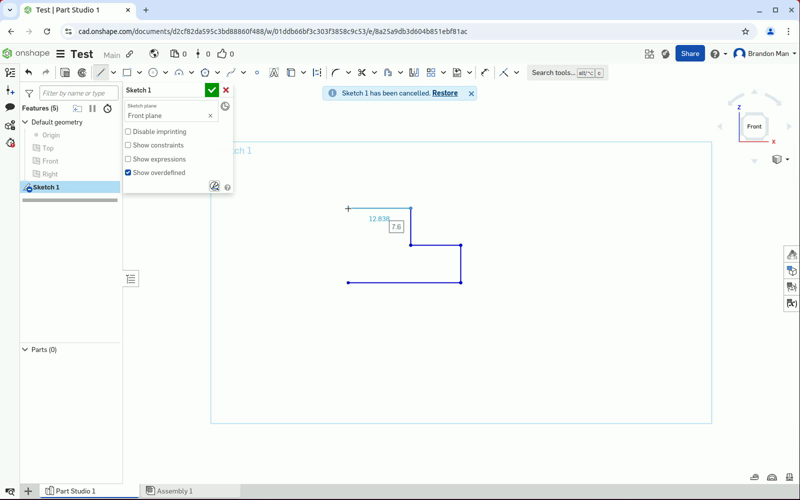
key_down(shift)
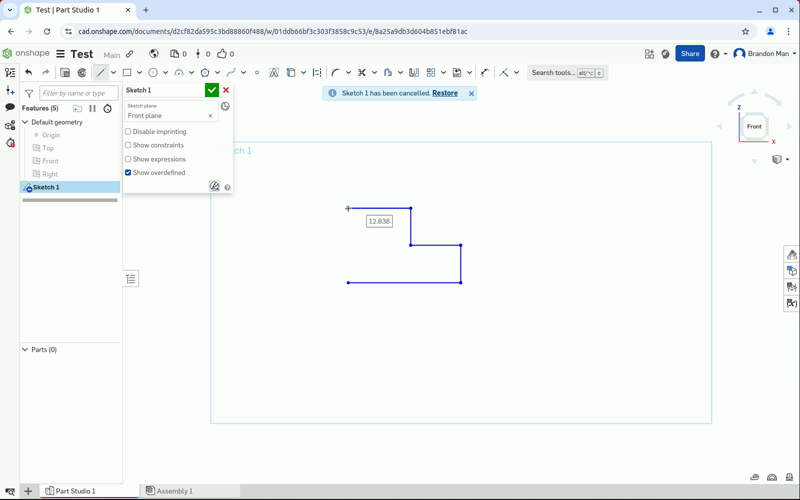
mouse_move(348, 282)
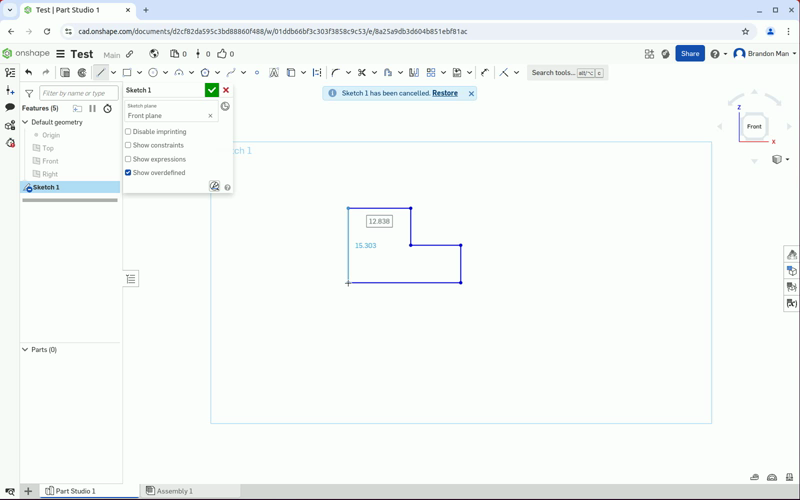
key_up(shift)
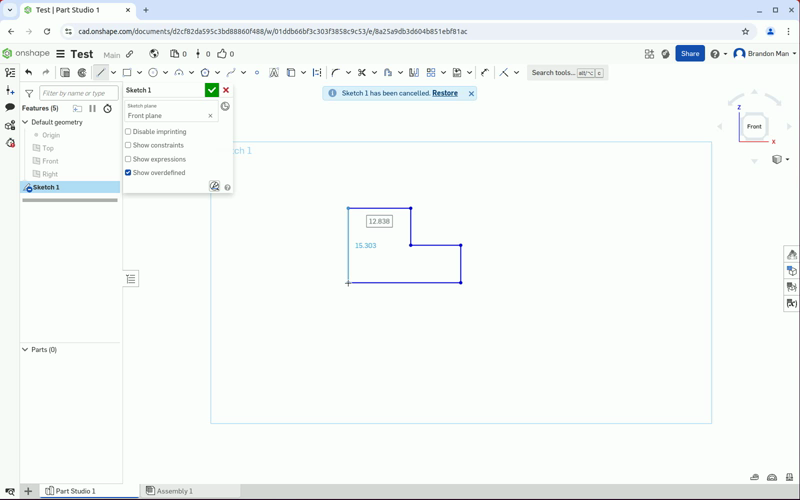
click(348, 282)
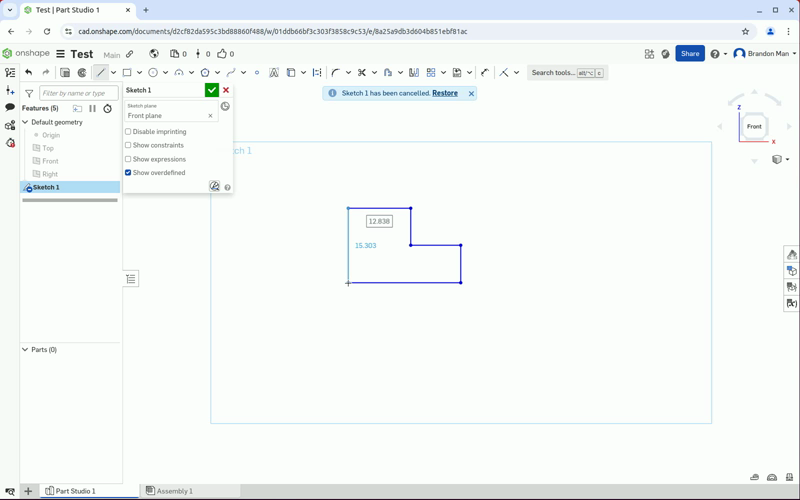
key(esc)
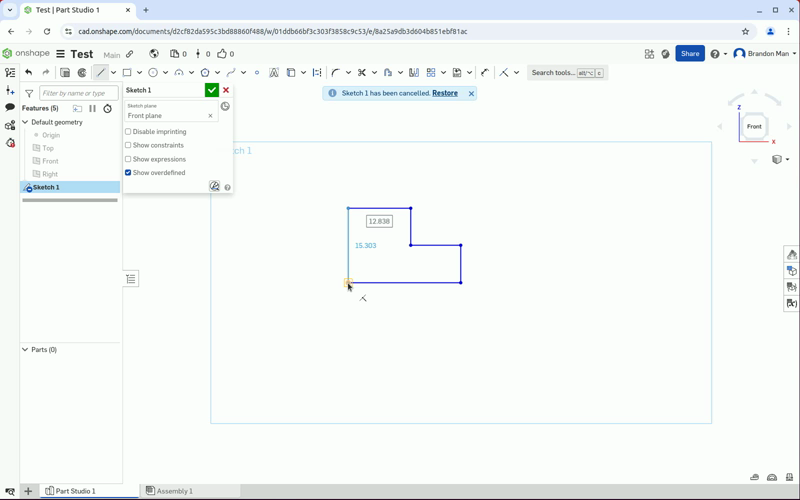
mouse_move(385, 249)
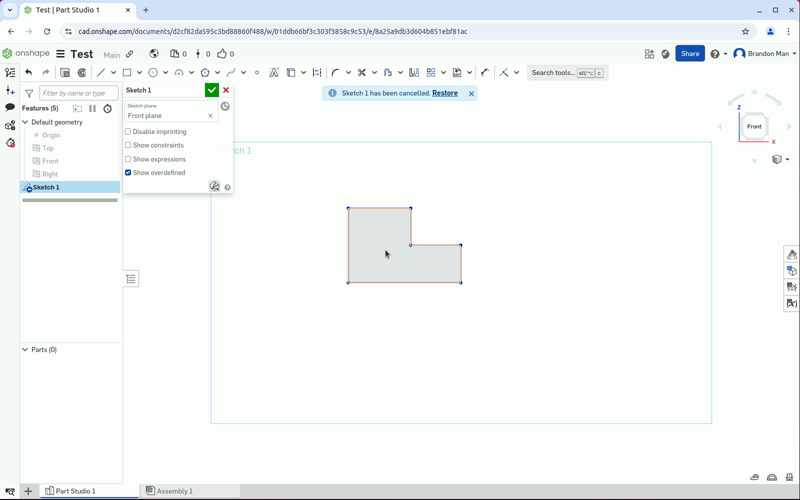
click(385, 249)
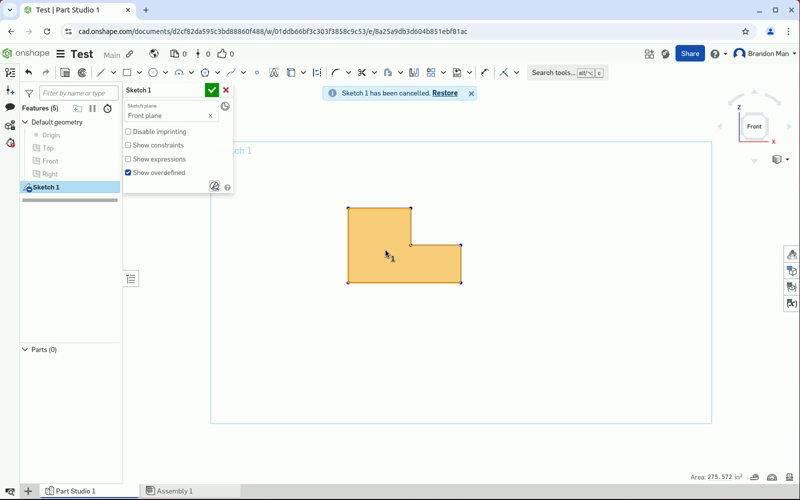
mouse_move(73, 352)
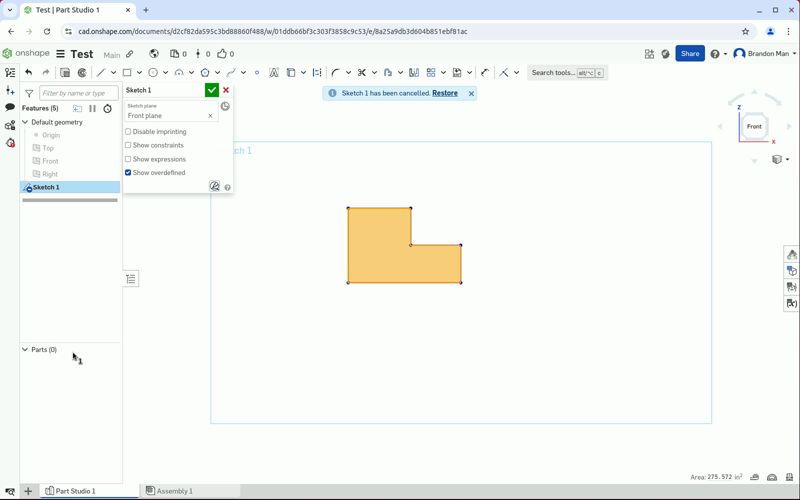
key(shift+y)
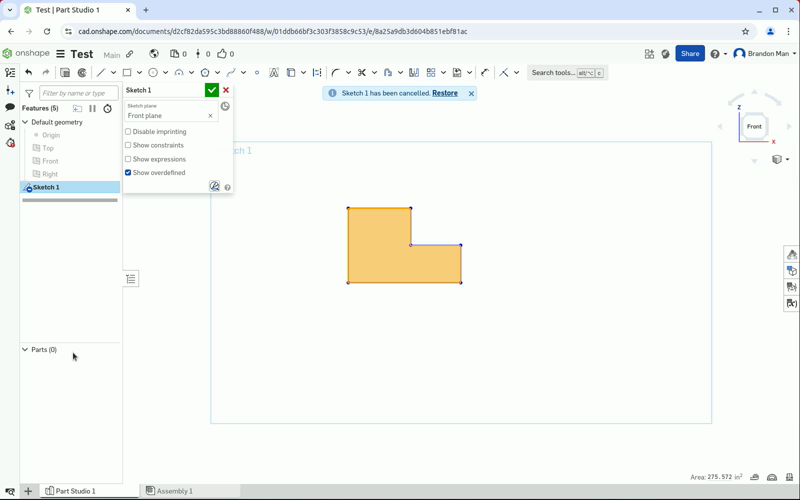
key(shift+e)
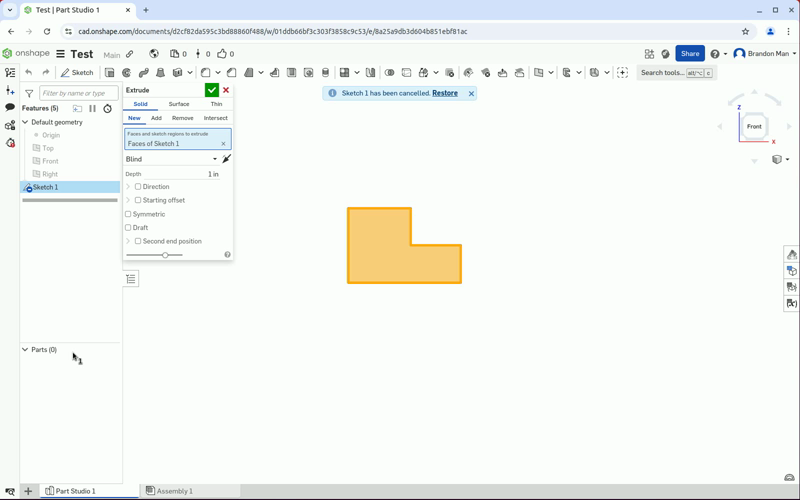
mouse_move(143, 106)
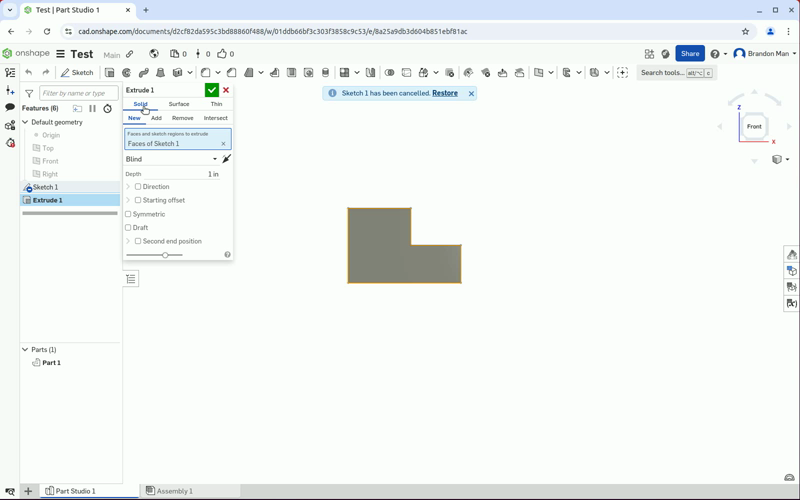
click(143, 106)
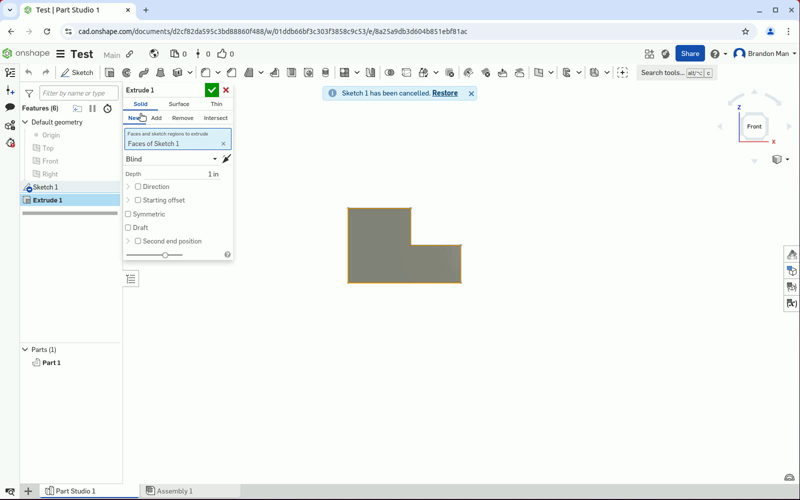
mouse_move(137, 120)
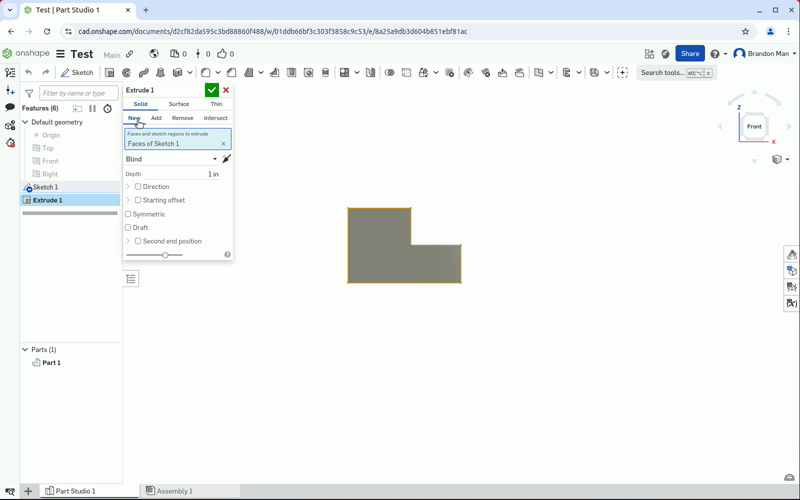
click(137, 120)
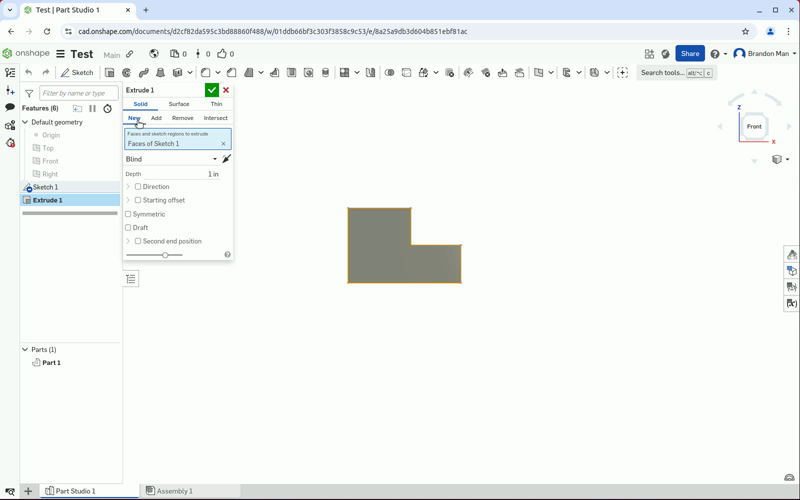
key(tab, 4)
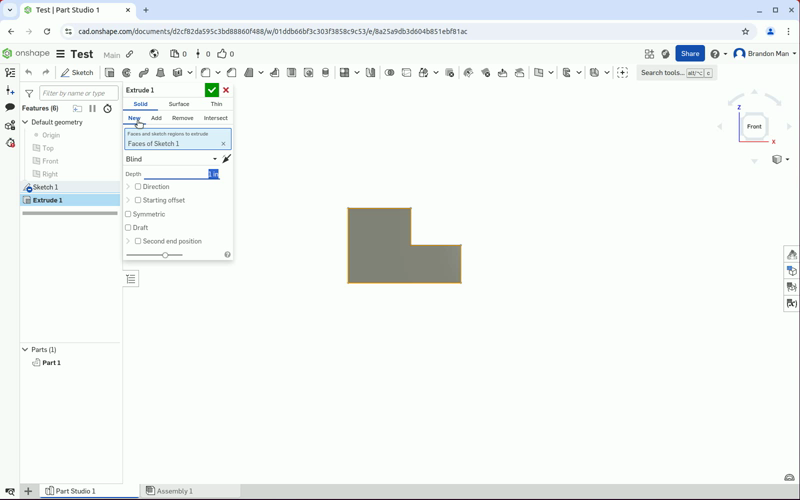
text(15.405)
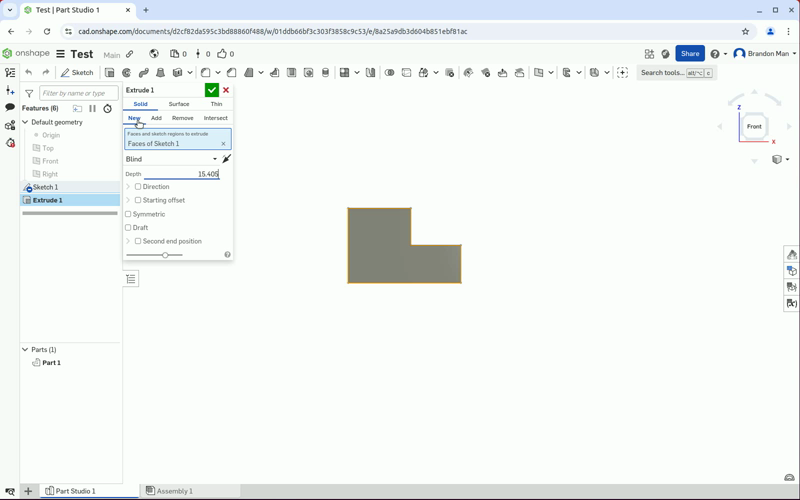
key(enter)
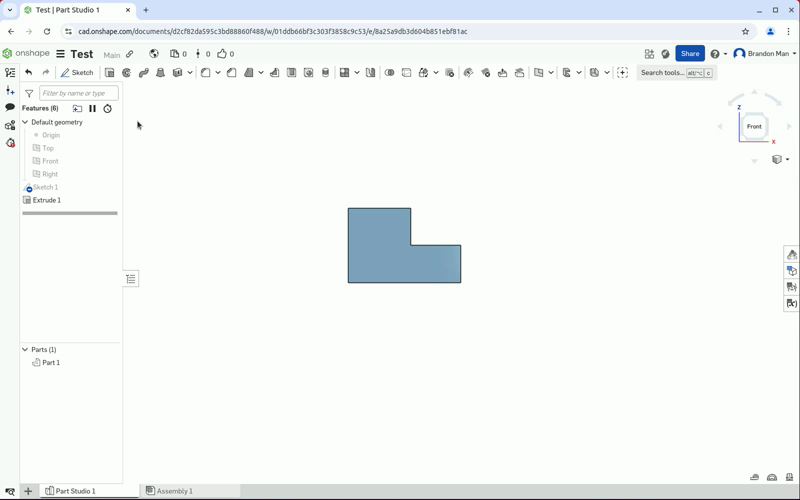
key(shift+h)
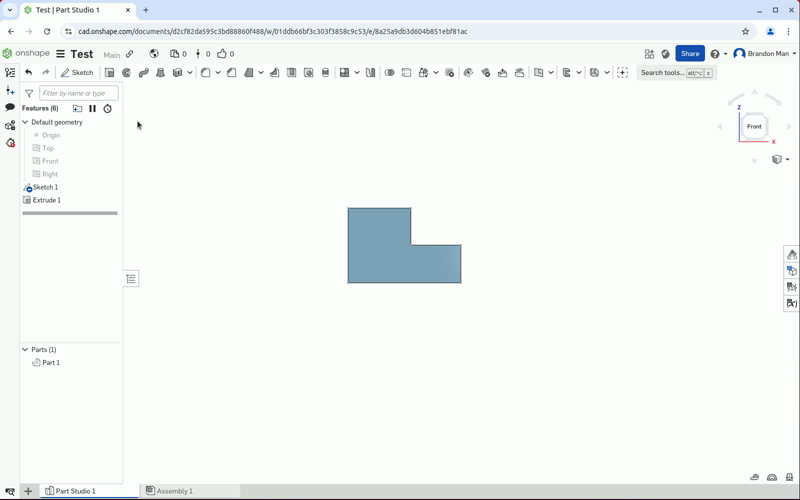
key(shift+h)
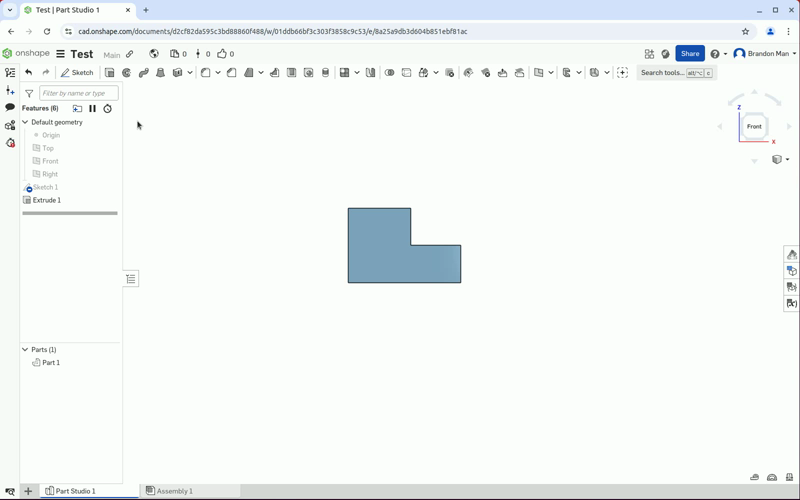
mouse_move(73, 189)
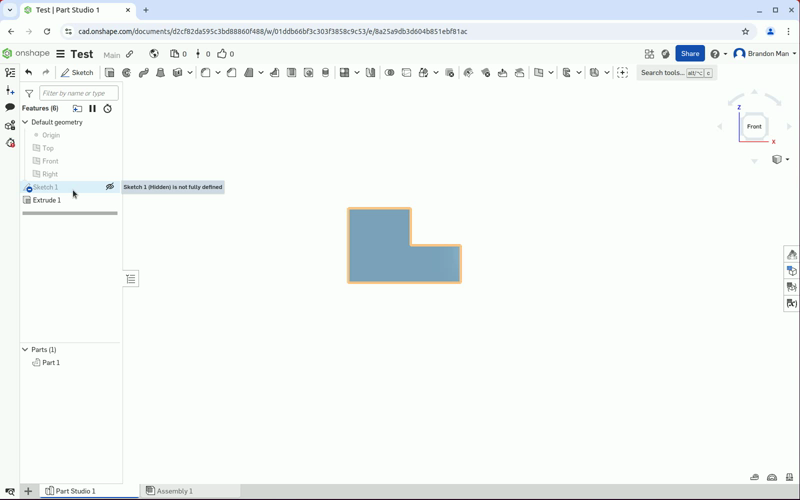
click(73, 189)
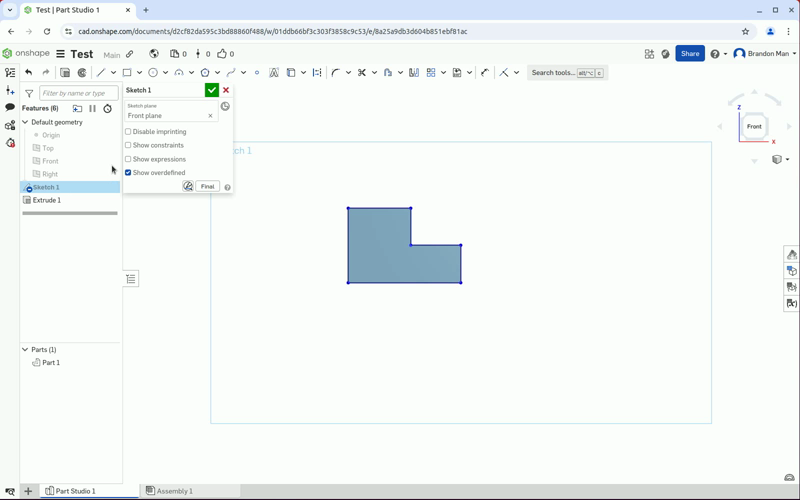
mouse_move(229, 92)
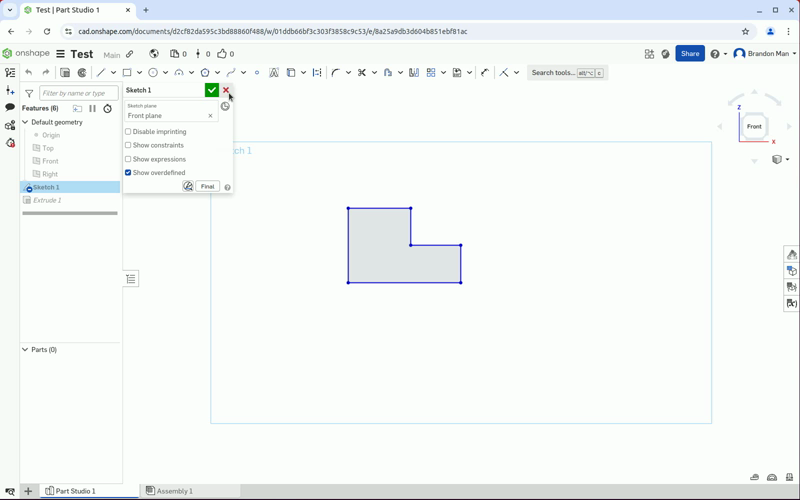
click(229, 92)
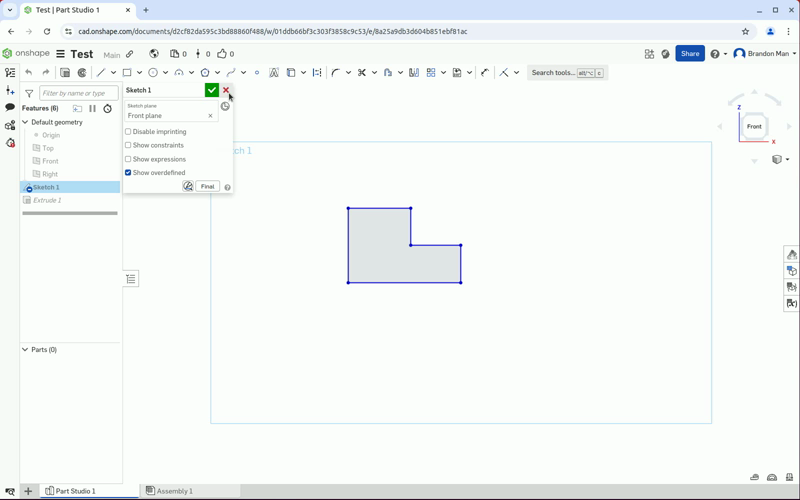
key(shift+s)
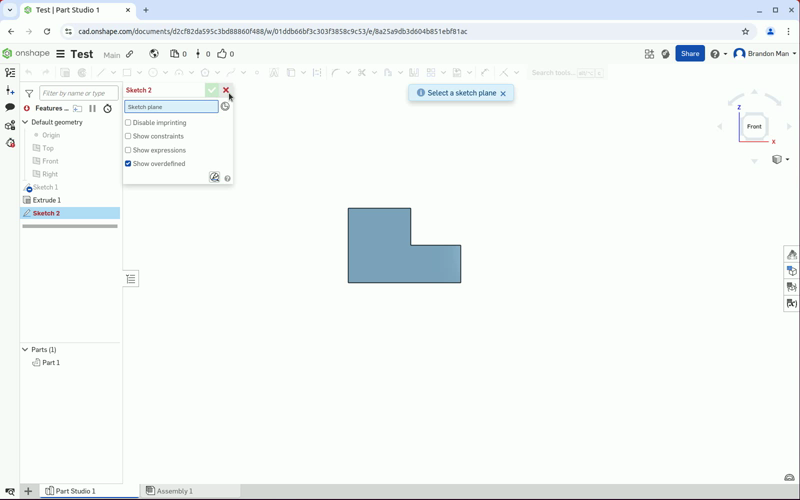
mouse_move(73, 163)
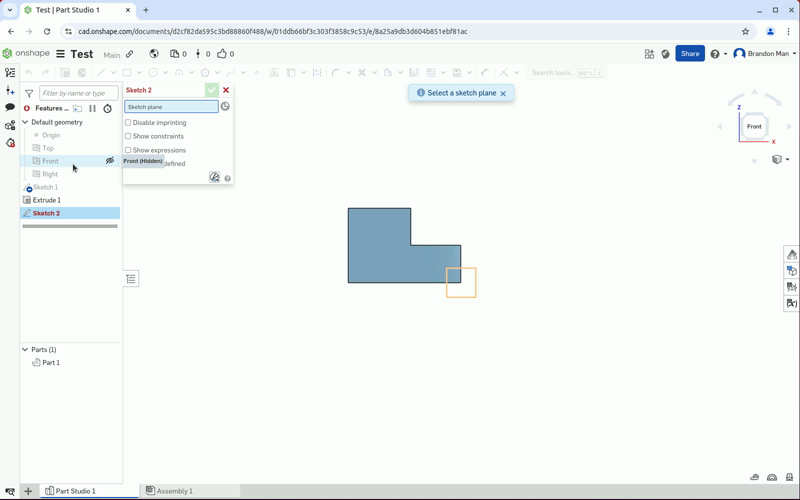
click(73, 163)
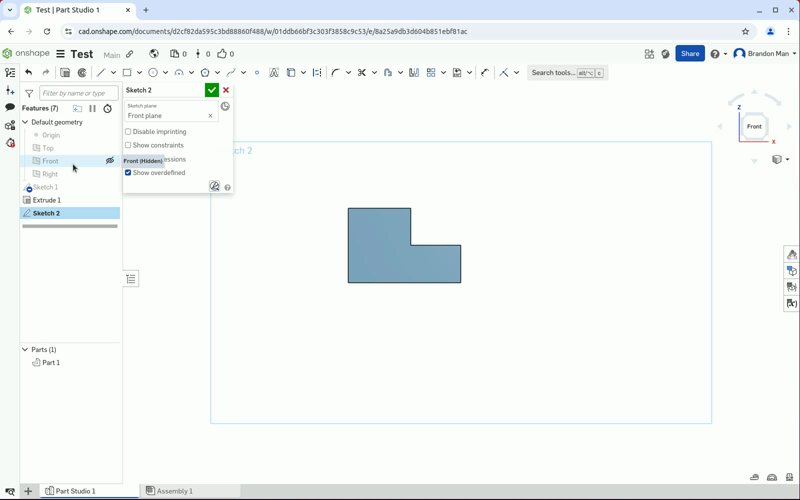
mouse_move(73, 352)
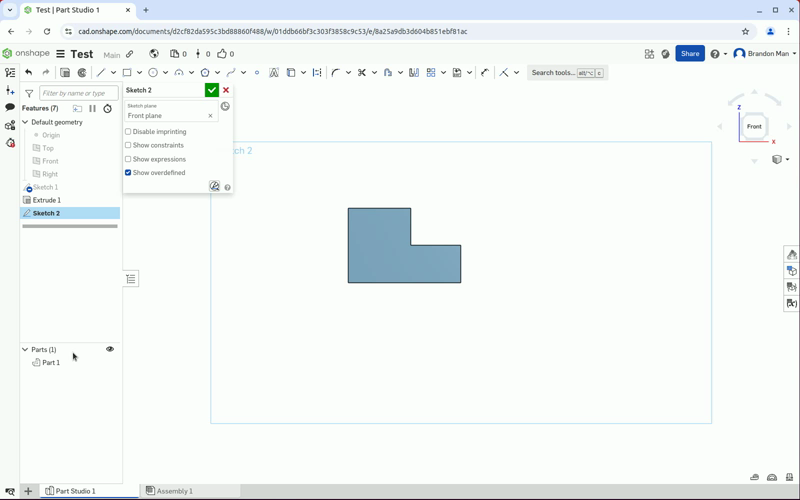
key(y)
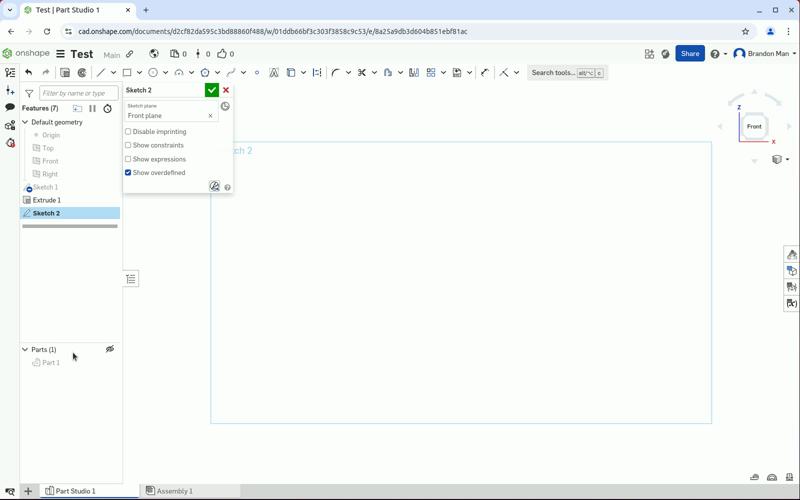
key(l)
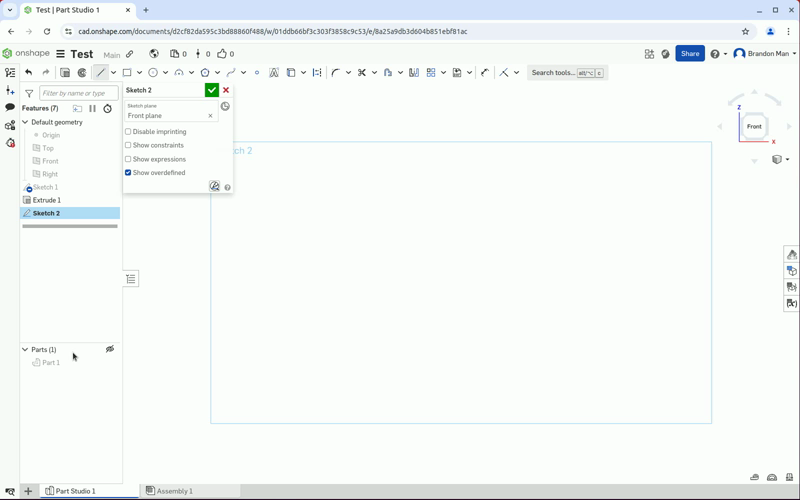
key_down(shift)
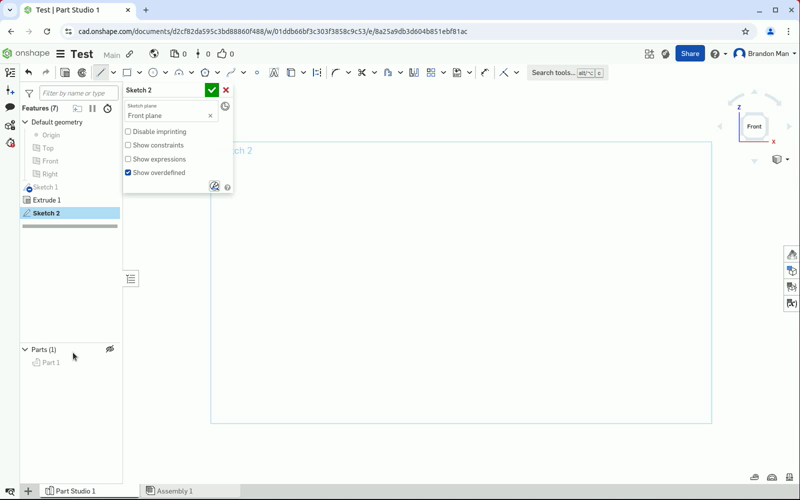
mouse_move(410, 207)
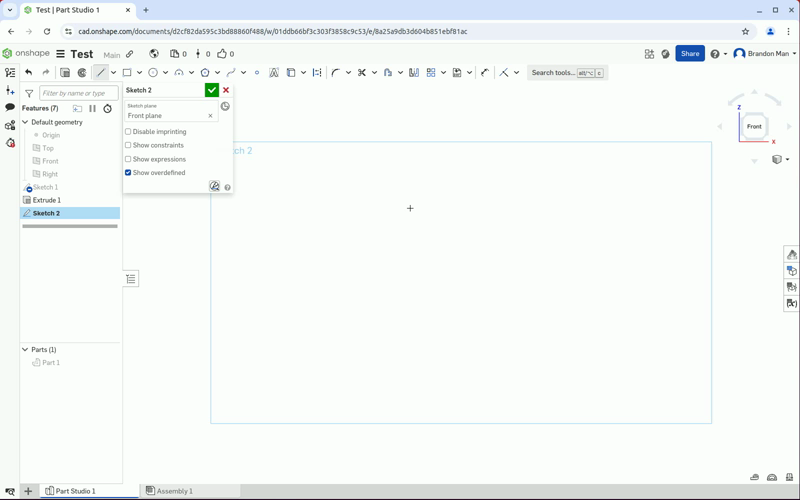
click(410, 207)
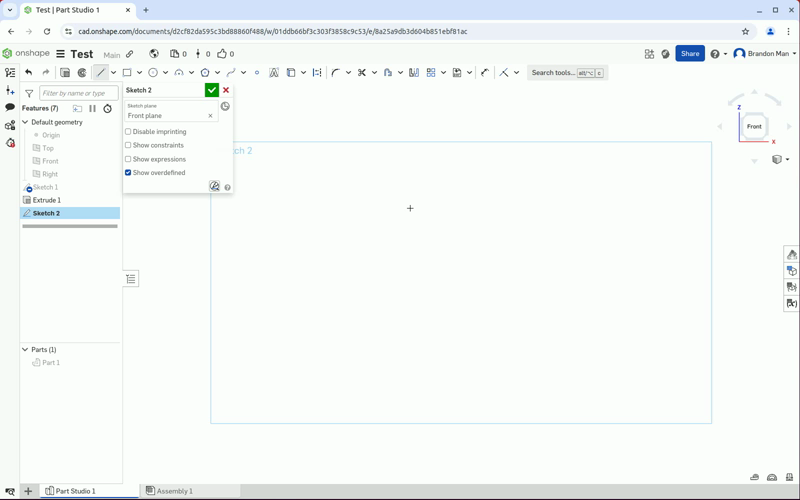
key_up(shift)
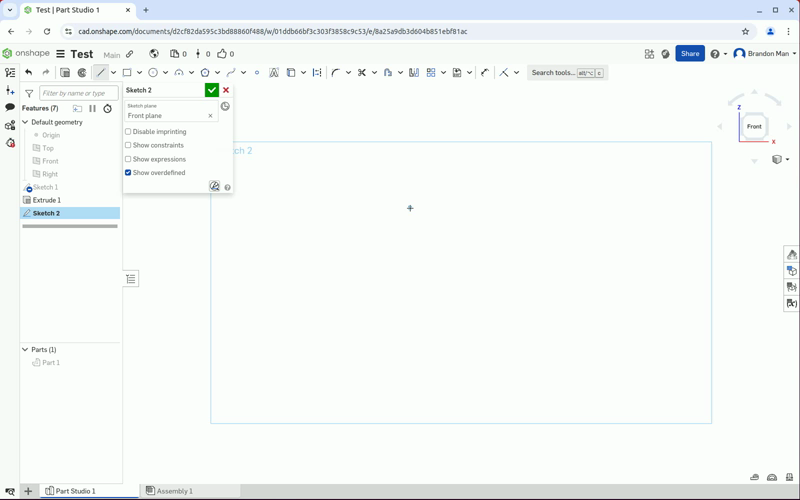
key_down(shift)
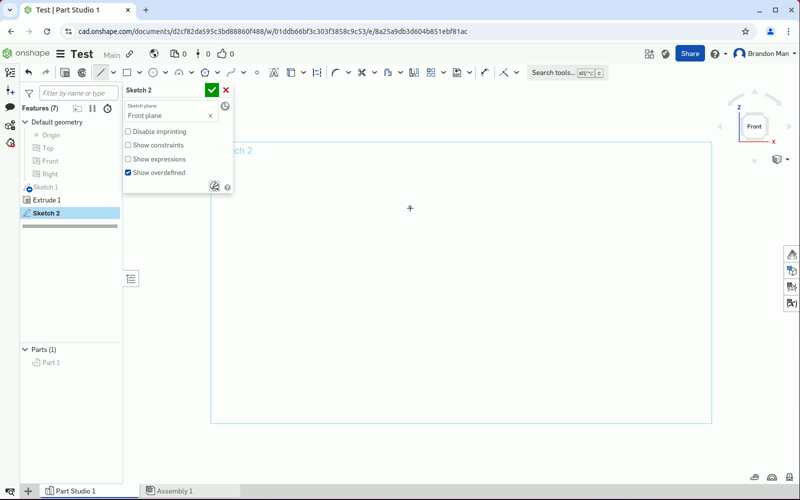
mouse_move(440, 207)
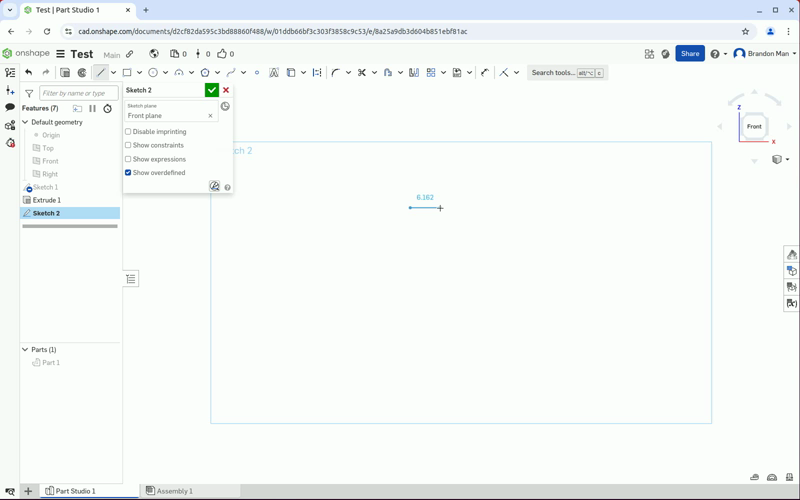
mouse_move(410, 246)
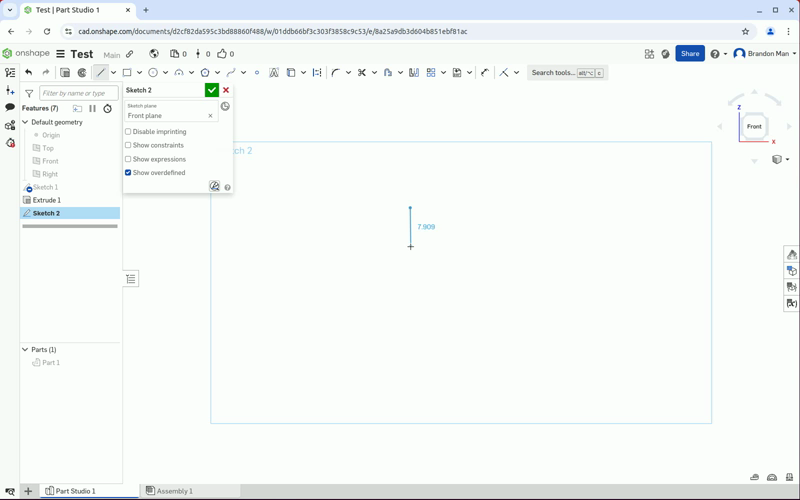
click(410, 246)
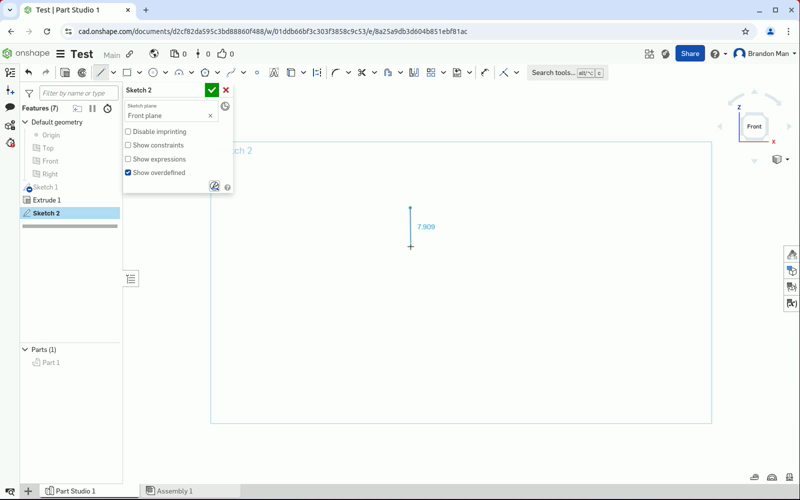
key_up(shift)
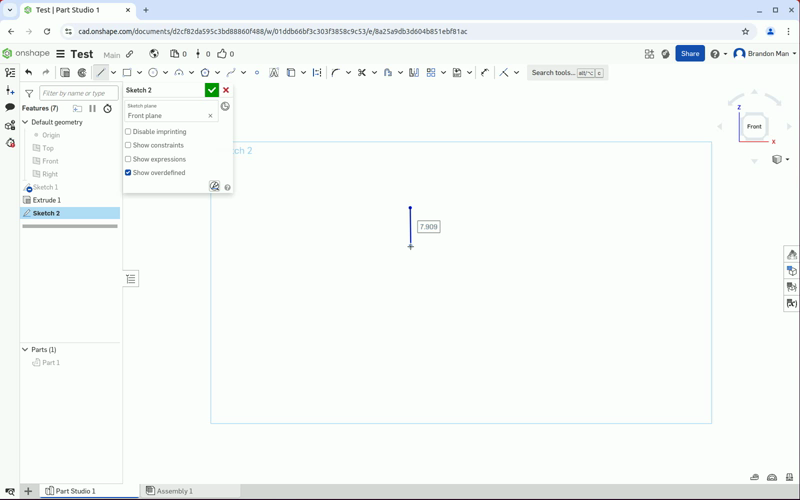
key_down(shift)
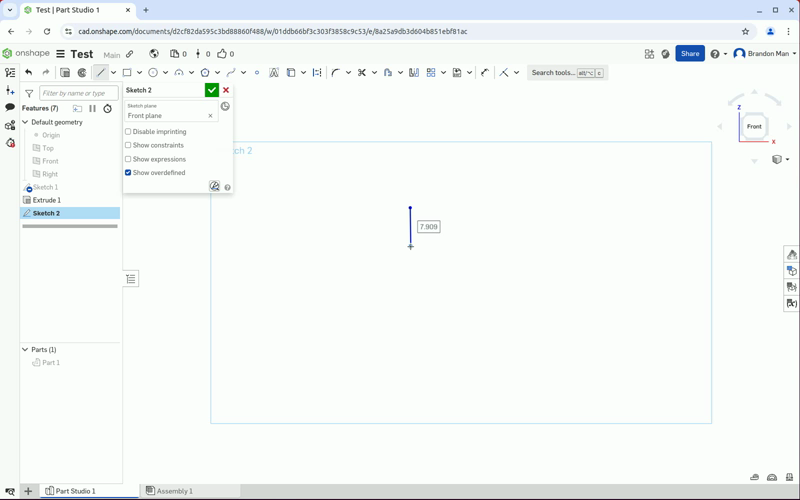
mouse_move(440, 246)
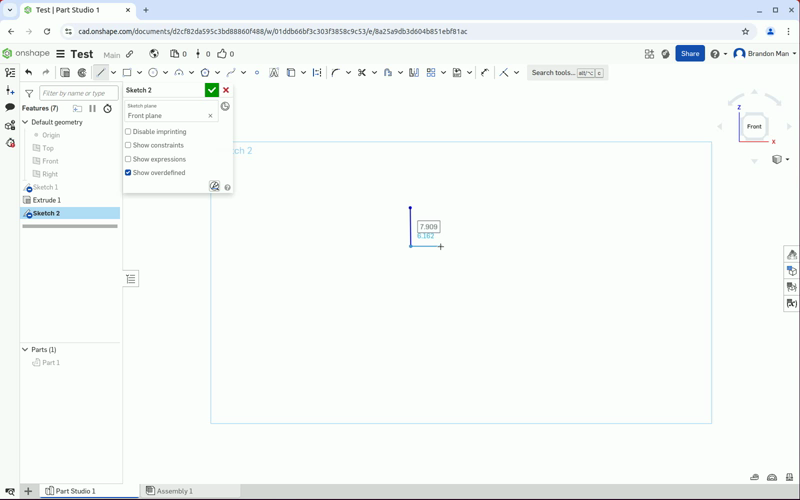
mouse_move(461, 246)
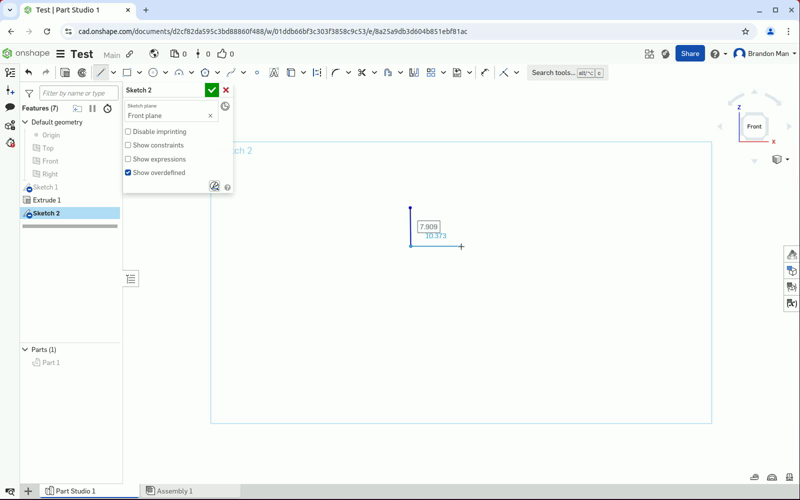
click(461, 246)
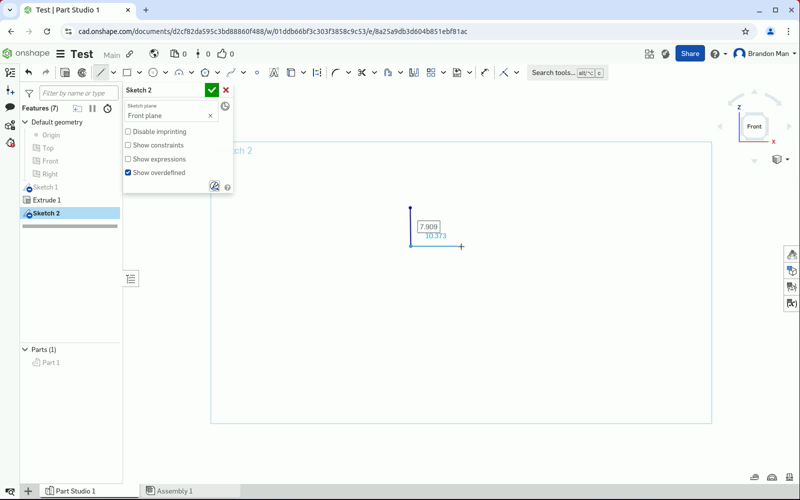
key_up(shift)
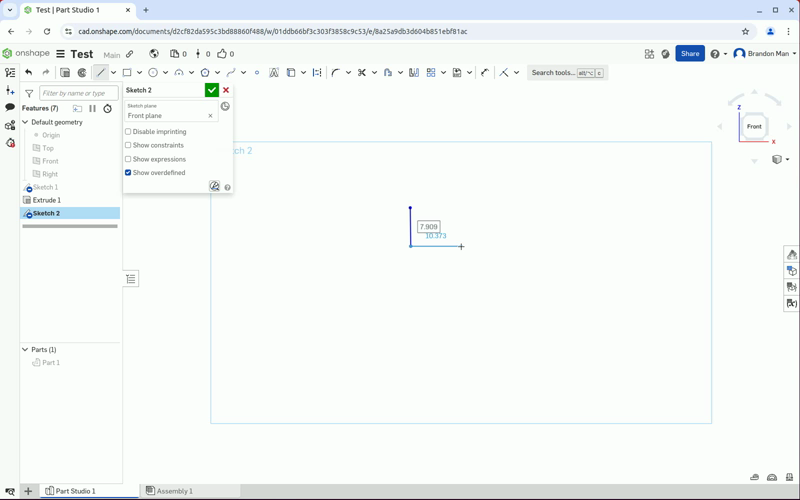
key_down(shift)
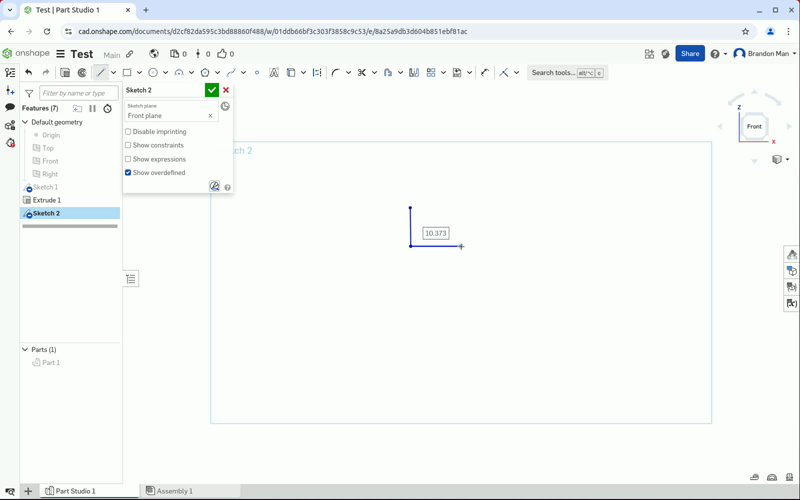
mouse_move(410, 207)
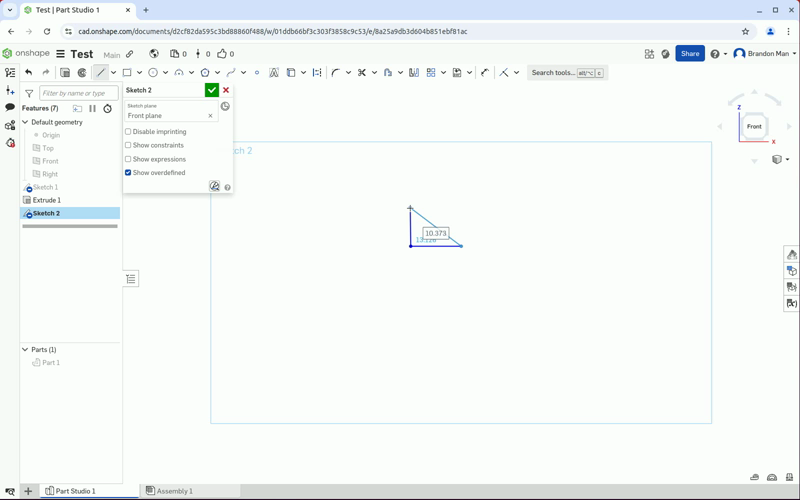
key_up(shift)
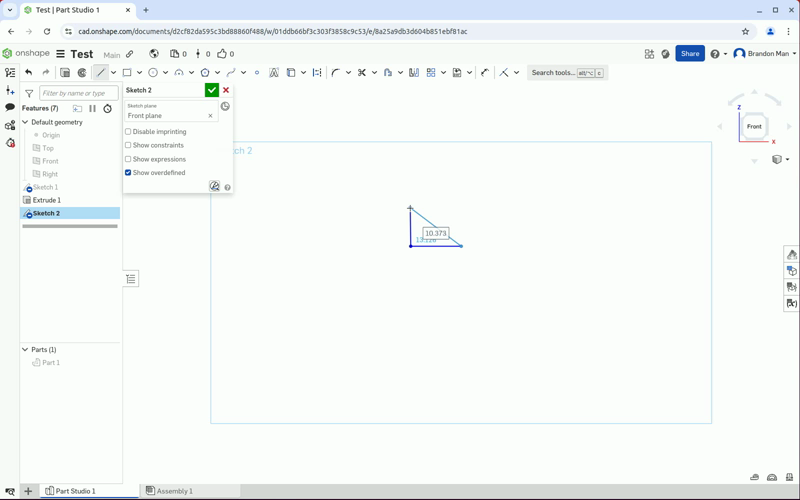
click(410, 207)
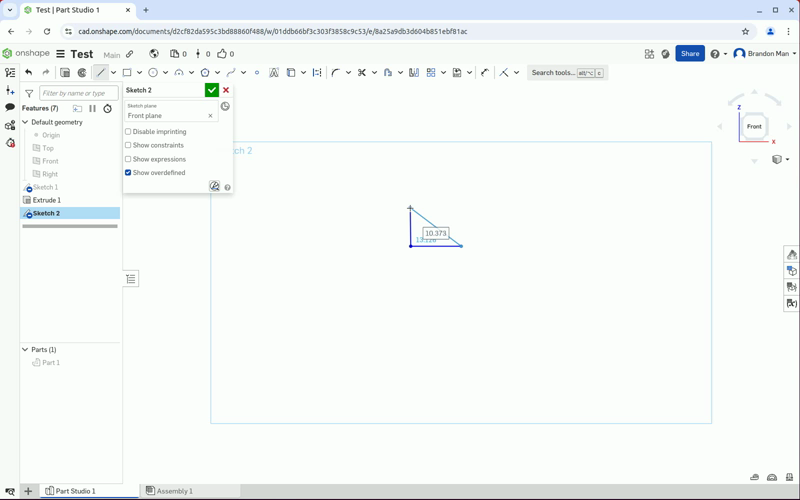
key(esc)
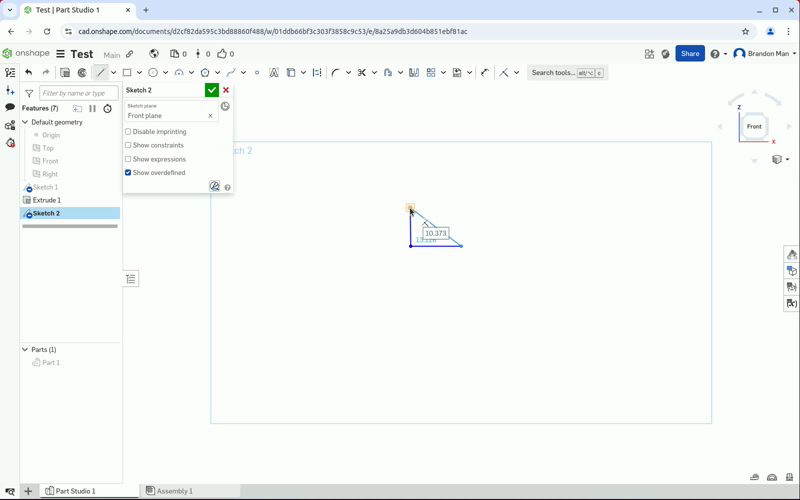
mouse_move(441, 232)
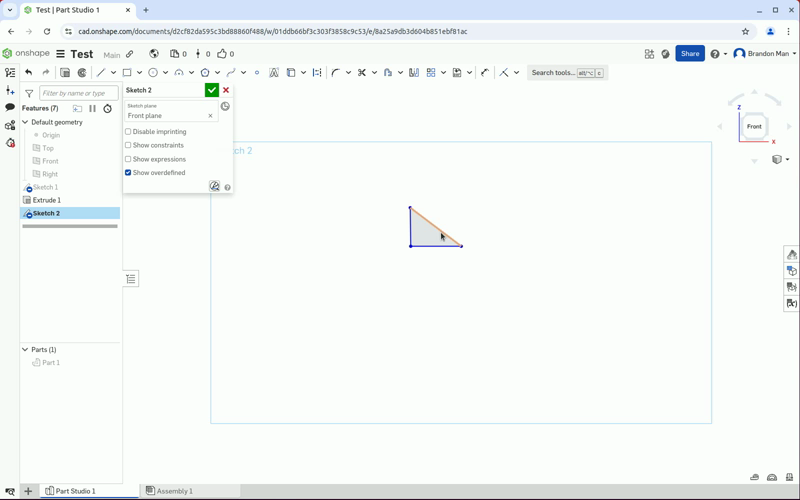
scroll(6)
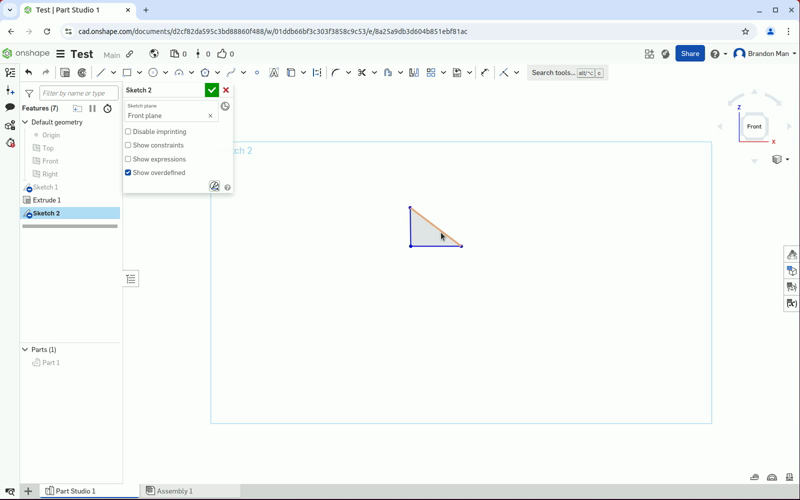
scroll(6)
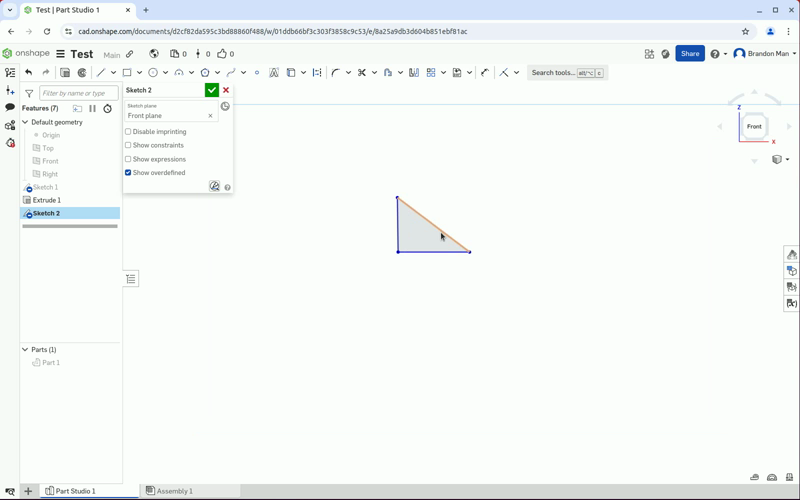
scroll(6)
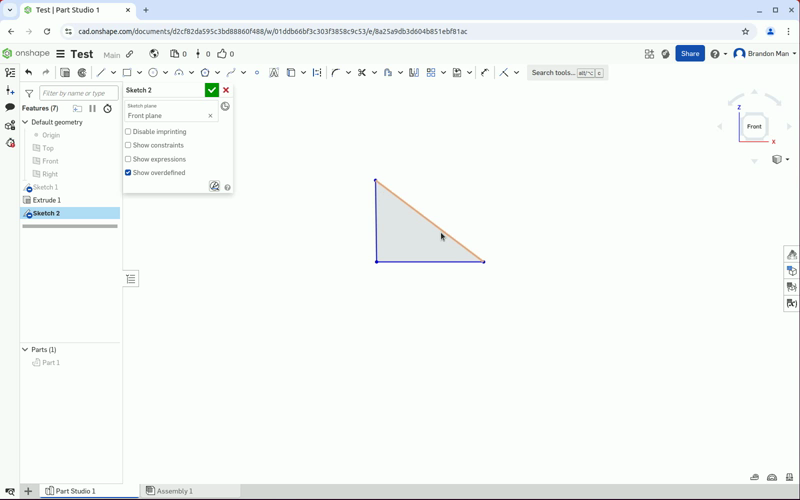
scroll(6)
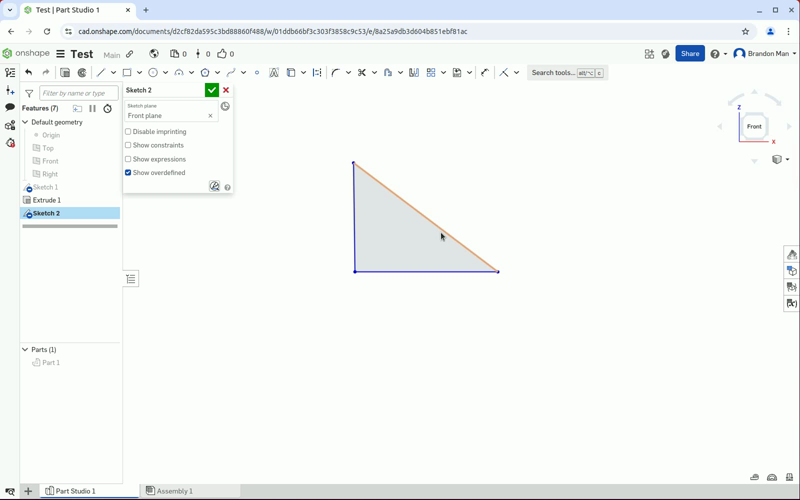
scroll(6)
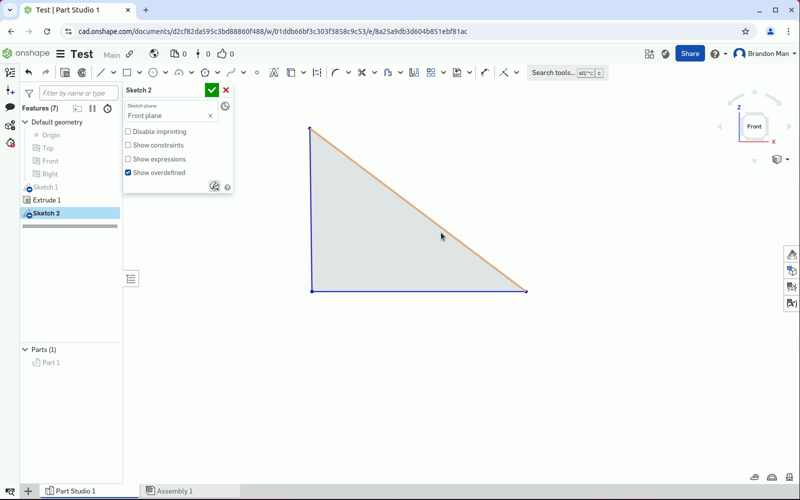
scroll(6)
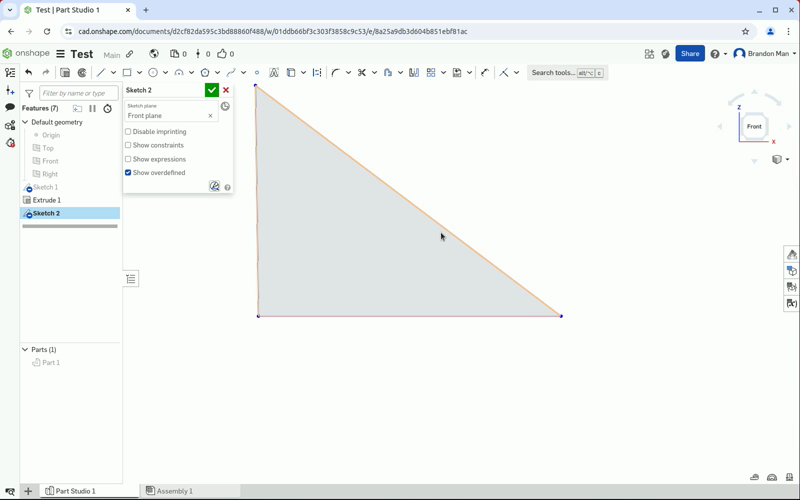
scroll(6)
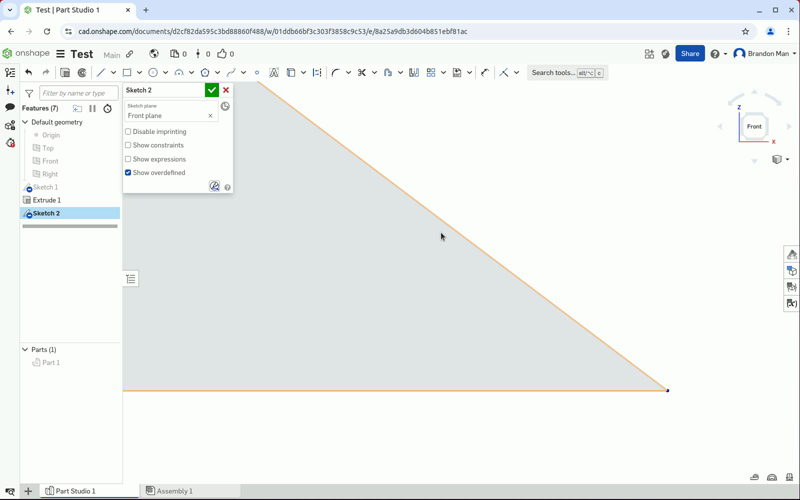
click(441, 232)
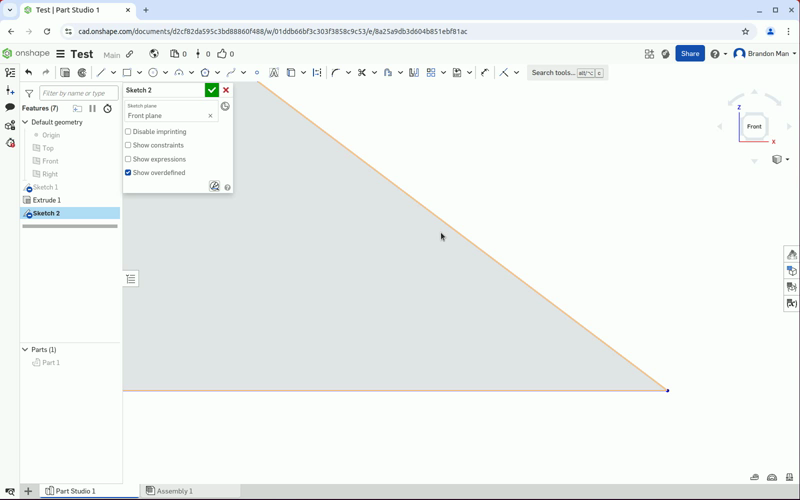
scroll(-6)
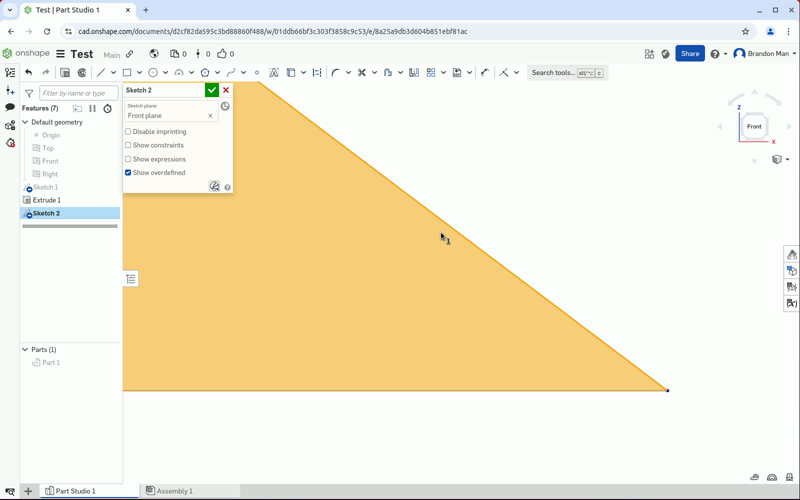
scroll(-6)
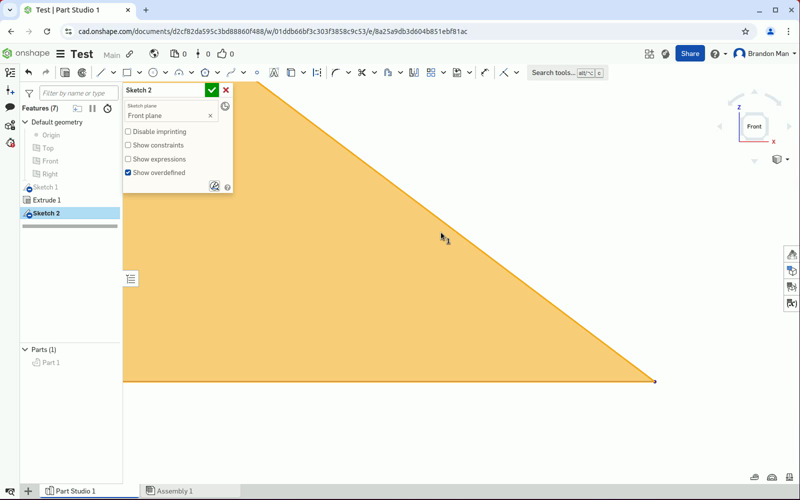
scroll(-6)
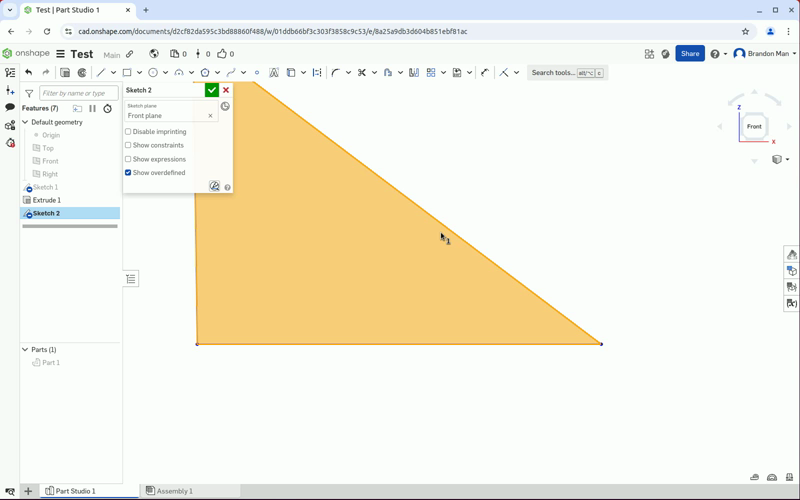
scroll(-6)
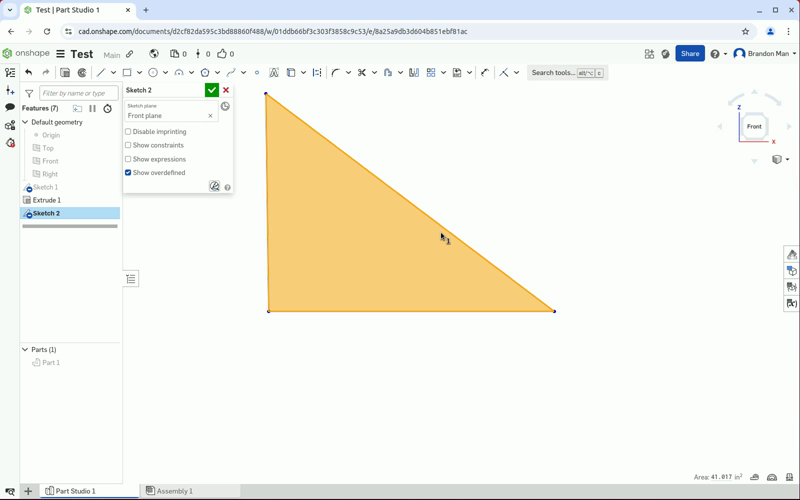
scroll(-6)
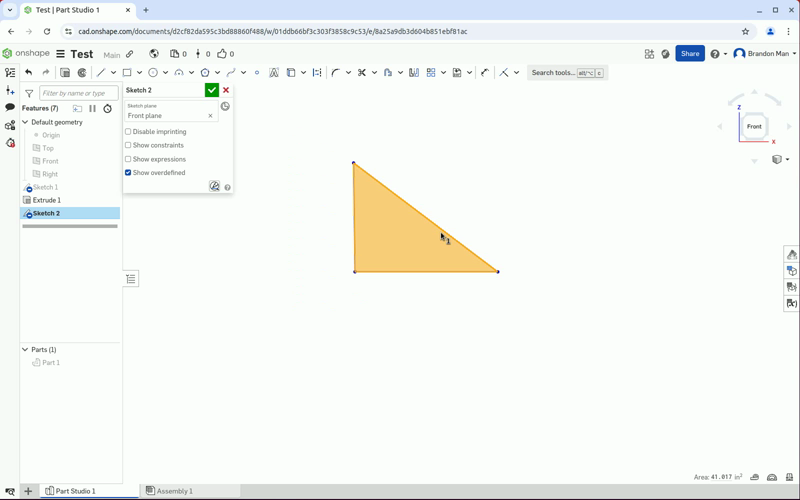
scroll(-6)
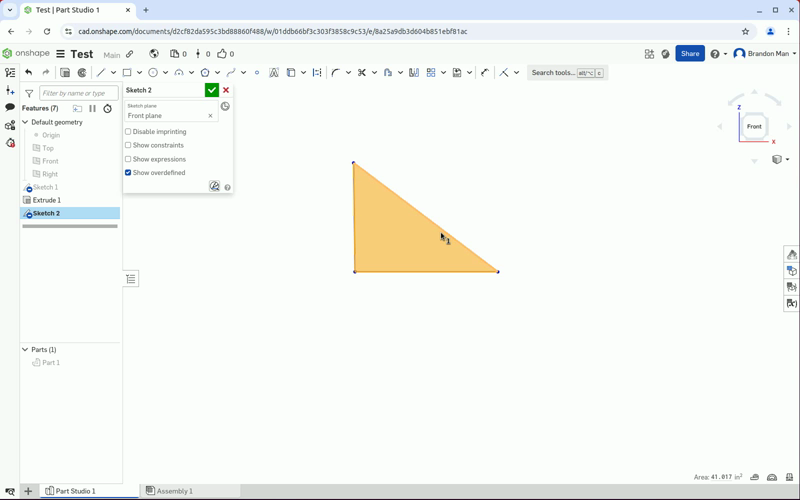
scroll(-6)
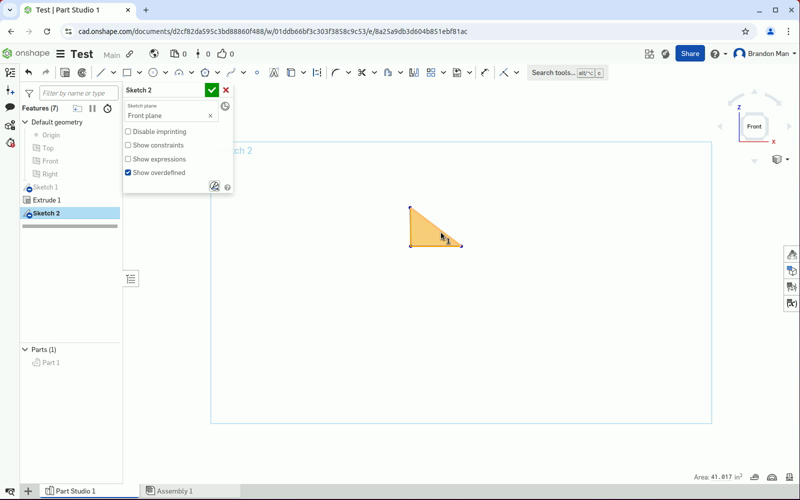
mouse_move(73, 352)
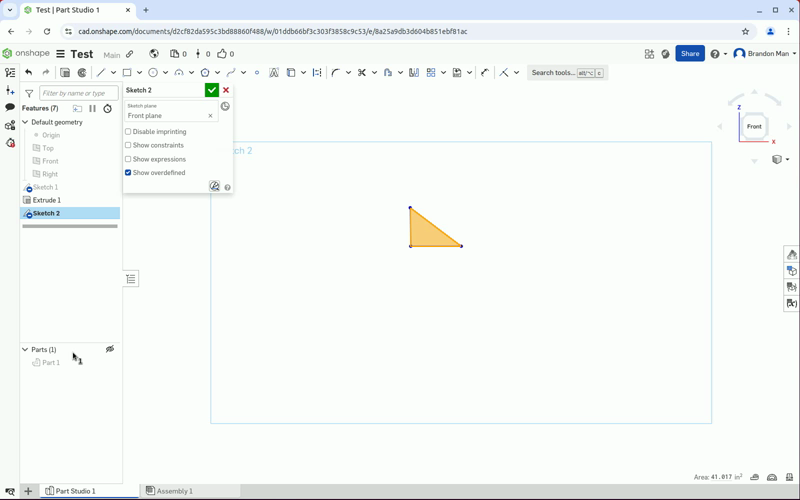
key(shift+y)
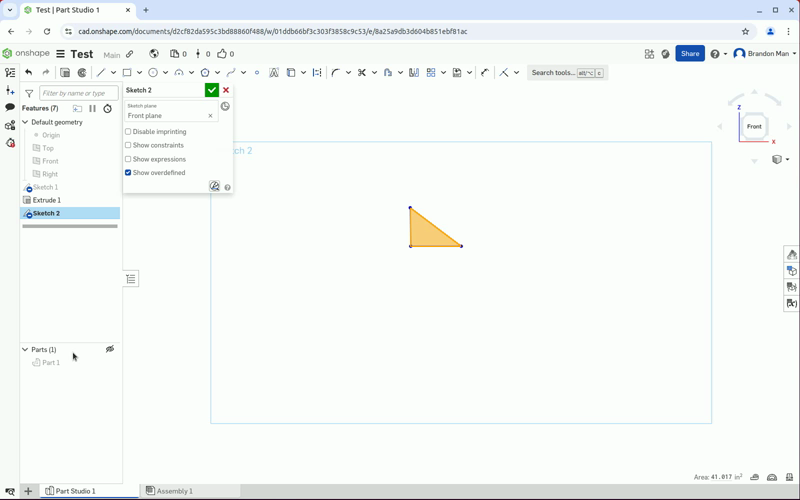
key(shift+e)
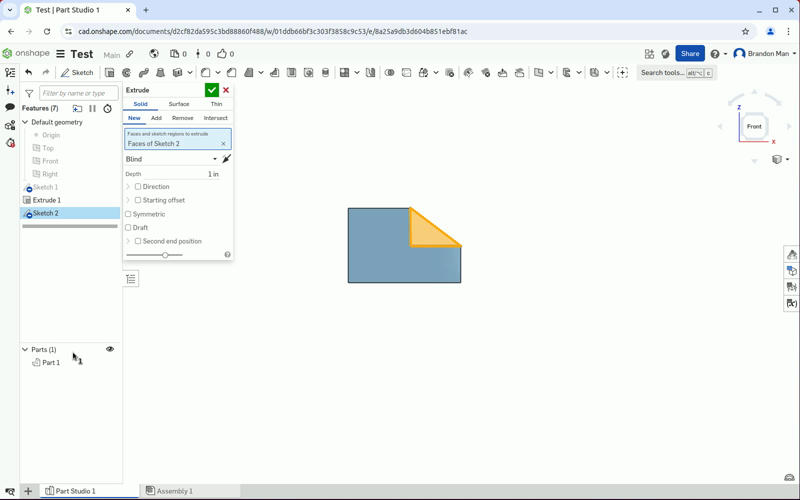
mouse_move(143, 106)
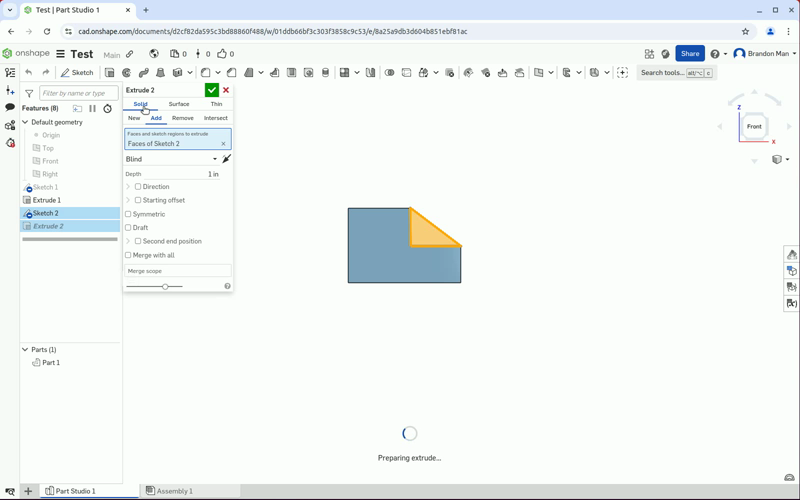
click(143, 106)
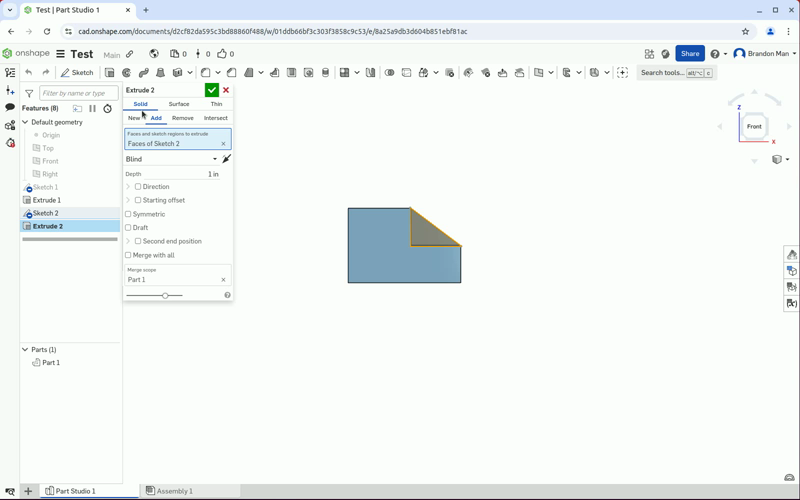
mouse_move(137, 120)
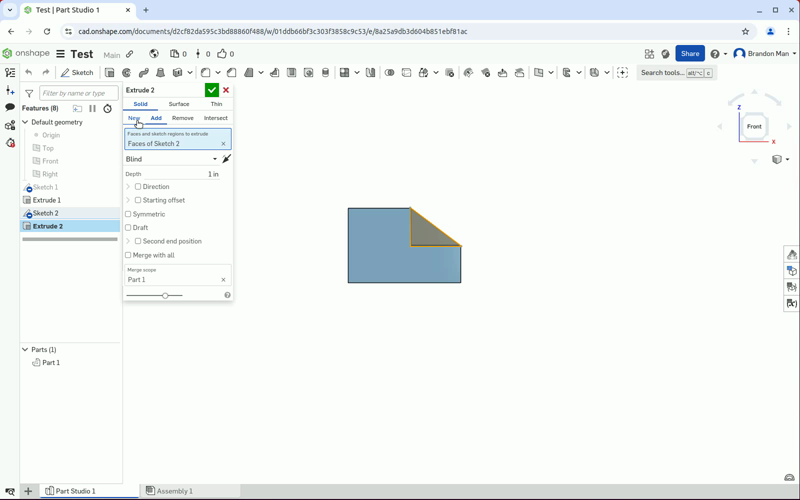
click(137, 120)
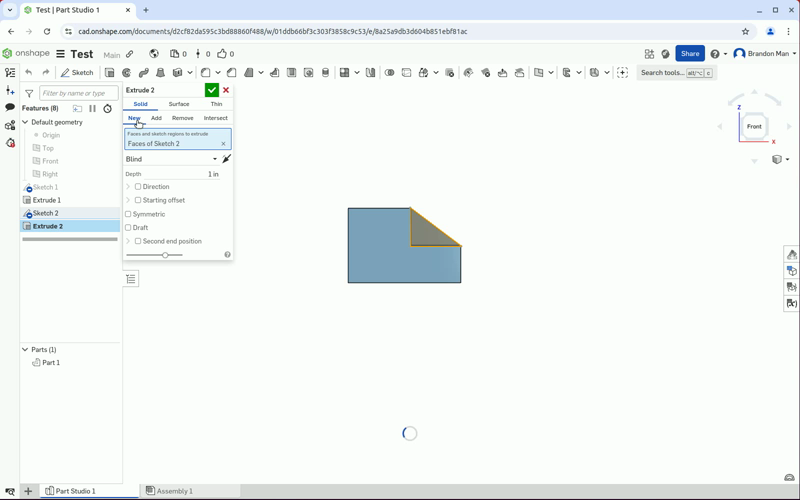
key(tab, 4)
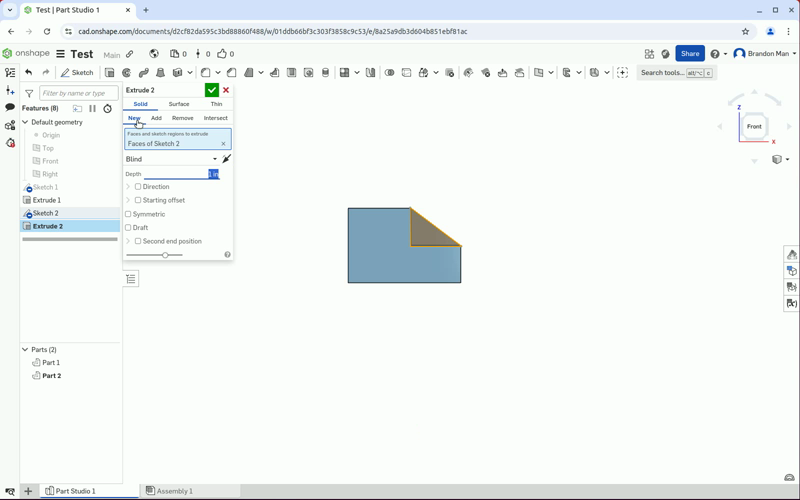
text(15.405)
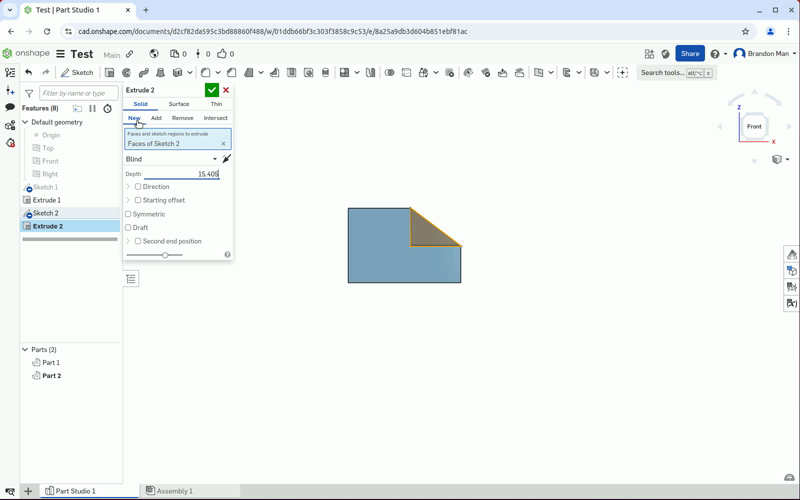
key(enter)
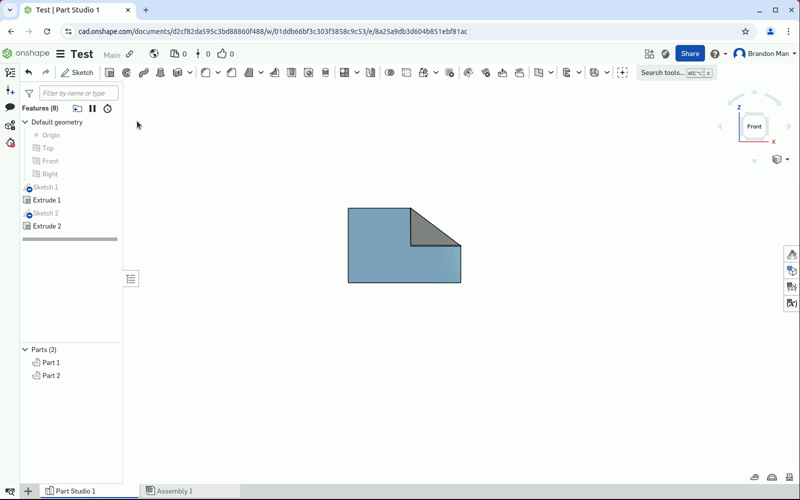
key(shift+h)
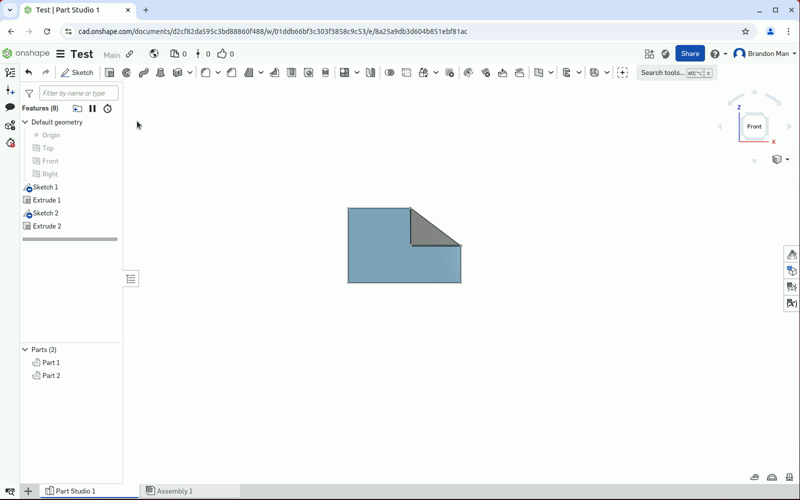
key(shift+h)
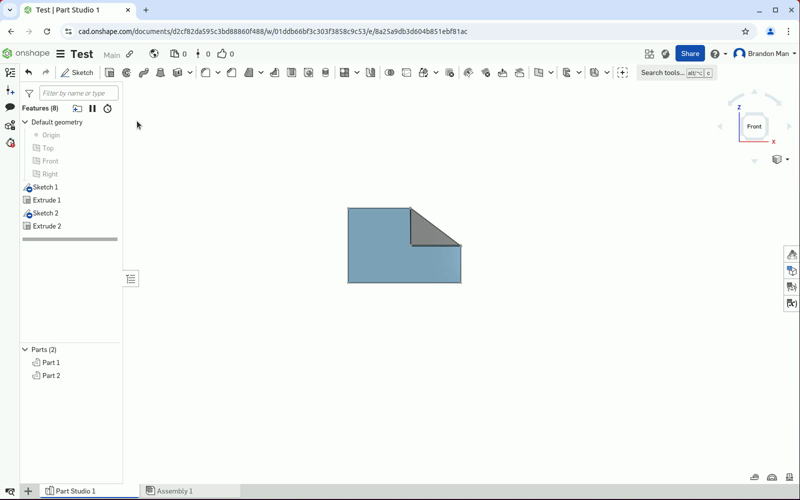
key(shift+7)
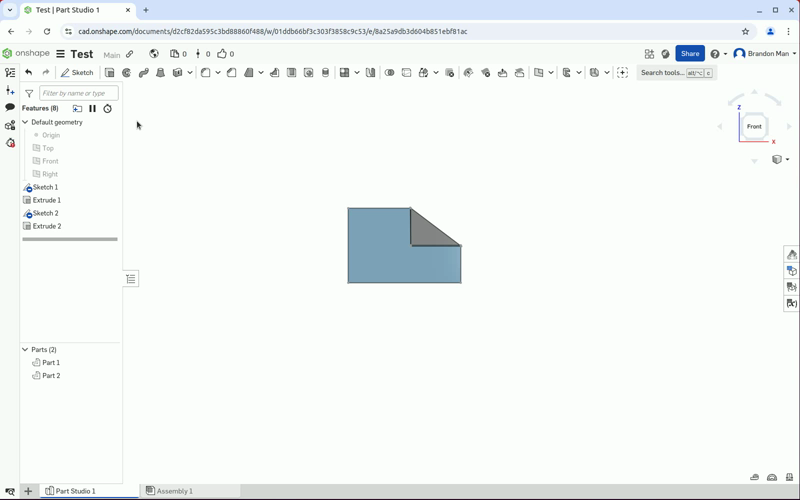
key(left, 2)
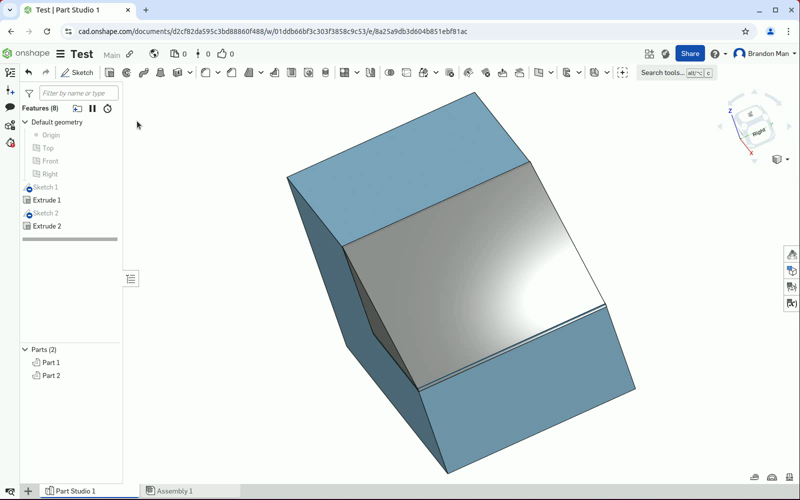
key(down, 2)
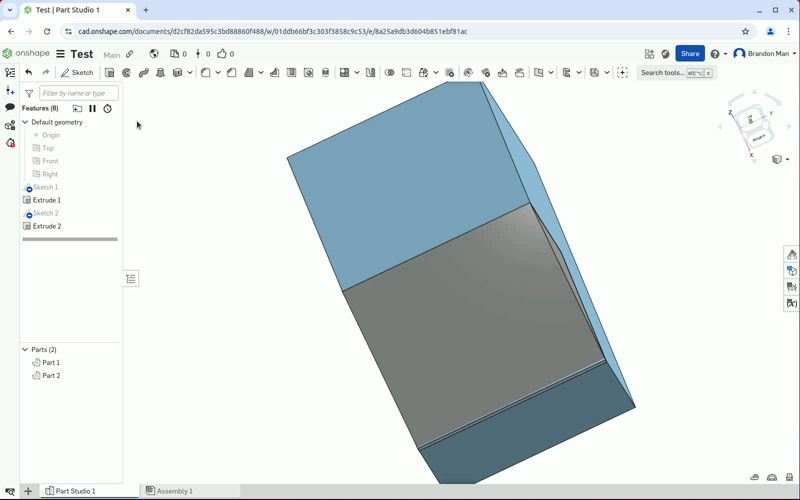
key(up, 2)
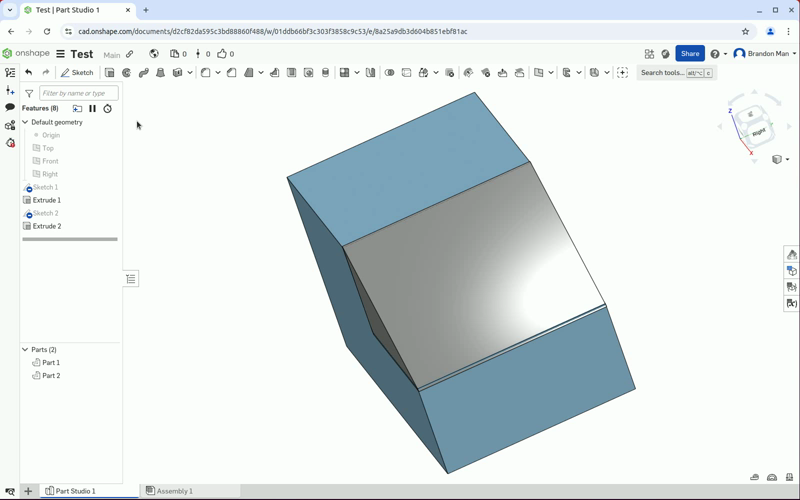
key(right, 2)
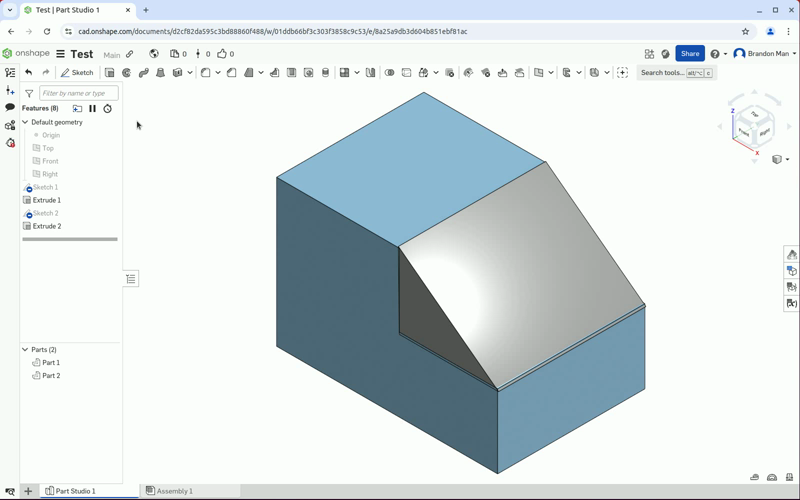
mouse_move(73, 189)
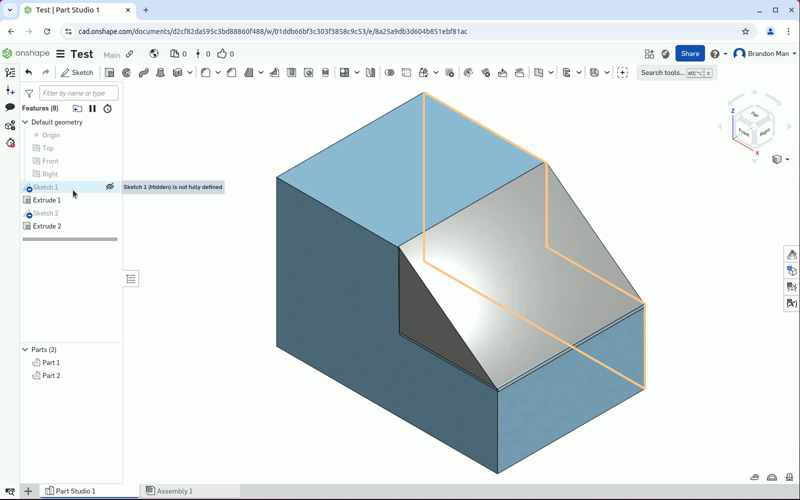
click(73, 189)